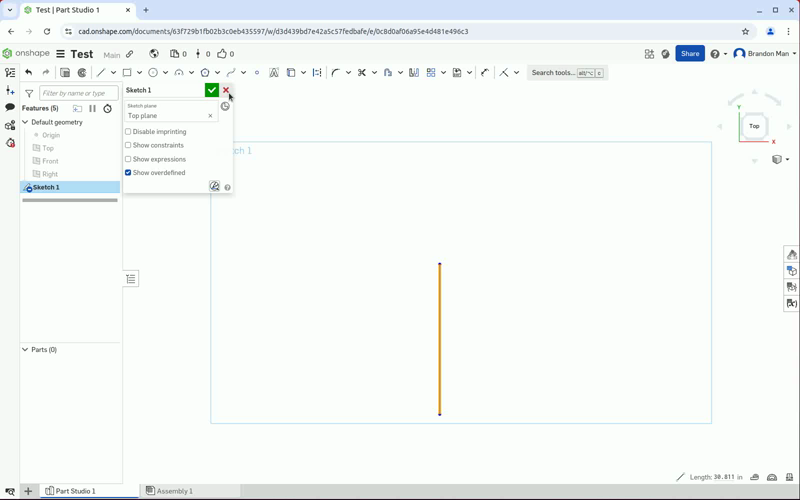
key(shift+h)
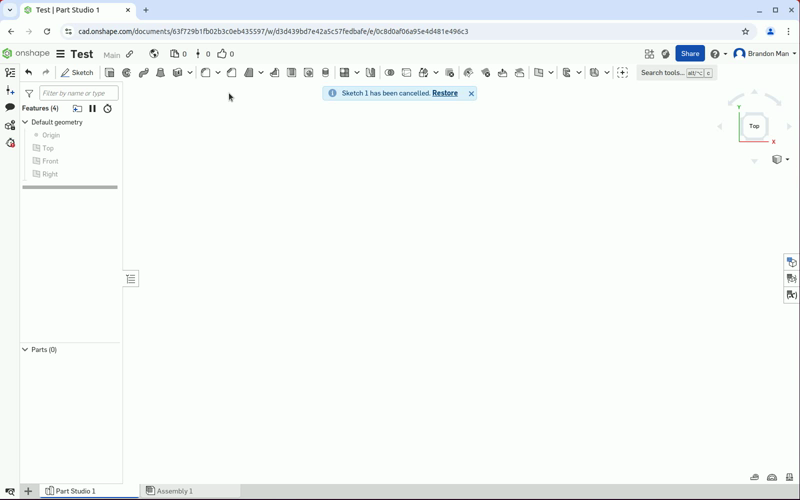
mouse_move(73, 352)
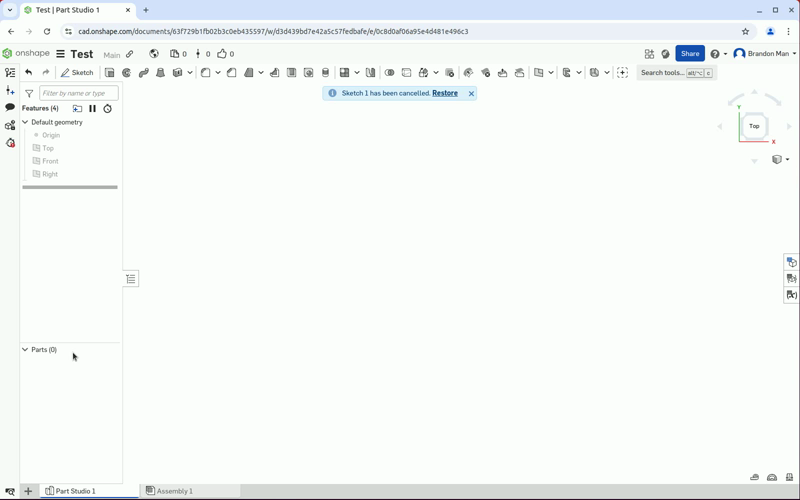
key(y)
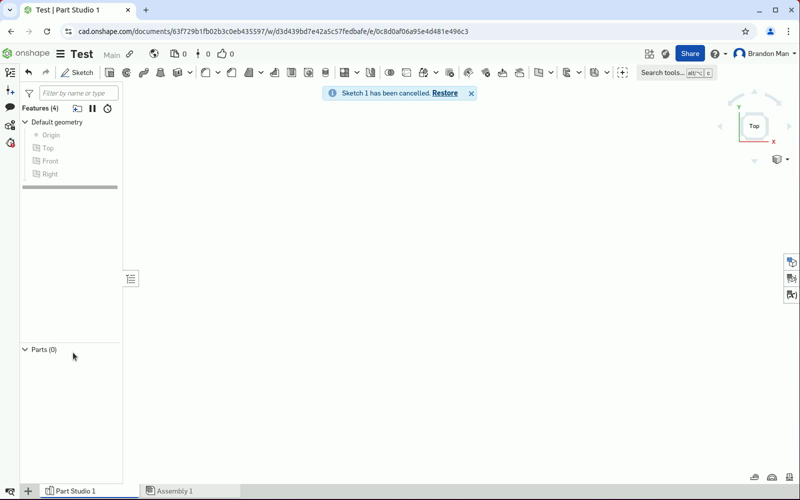
key(shift+p)
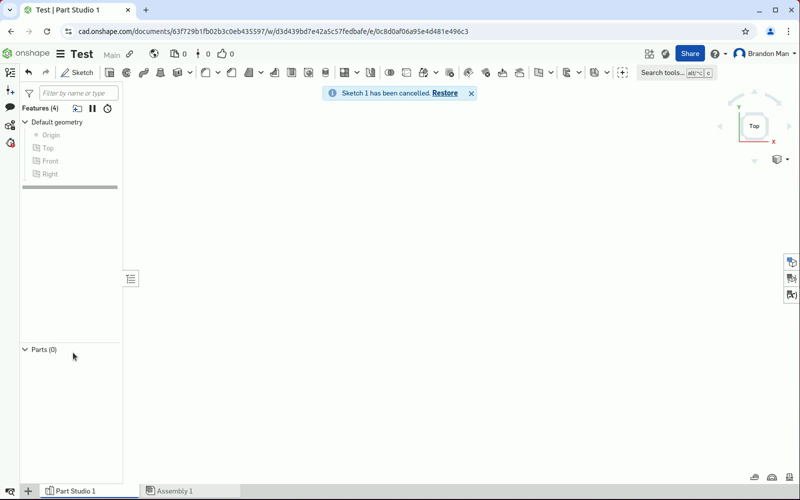
key(space)
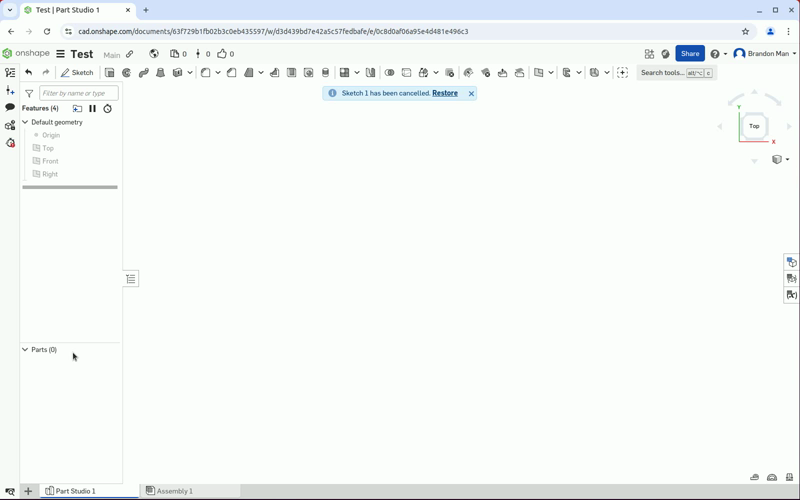
key_down(shift)
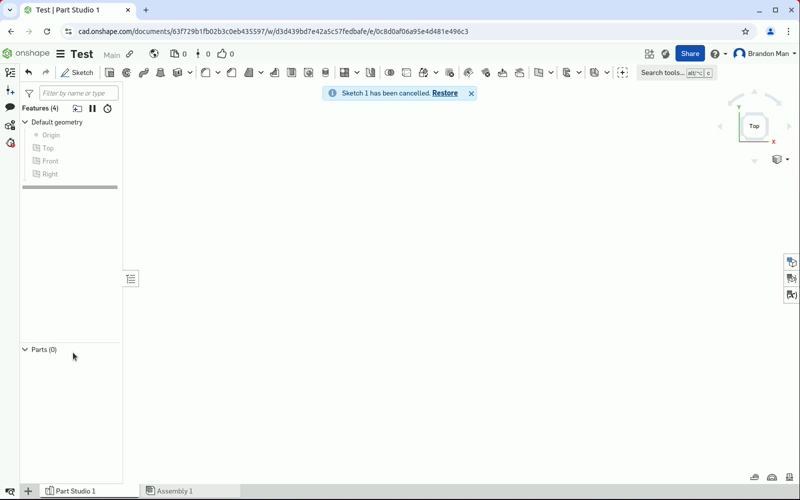
key(up)
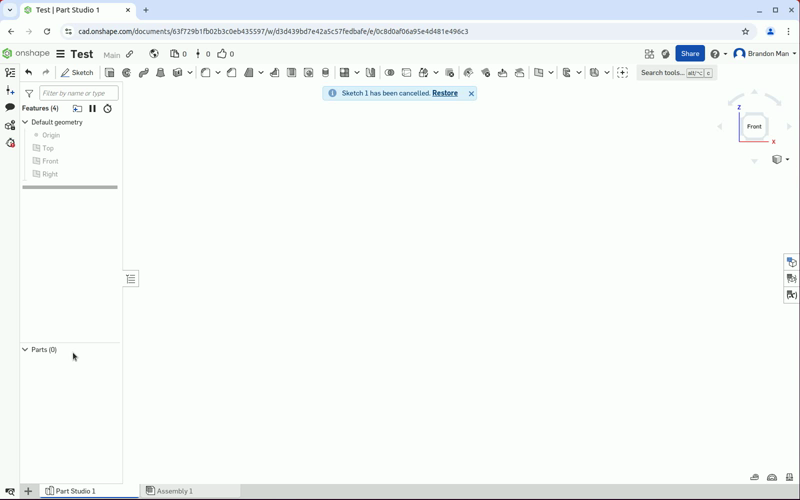
key_up(shift)
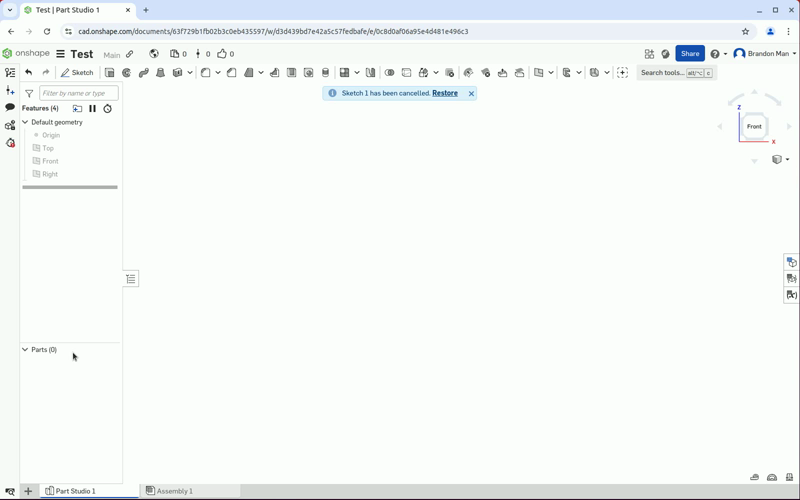
mouse_move(73, 352)
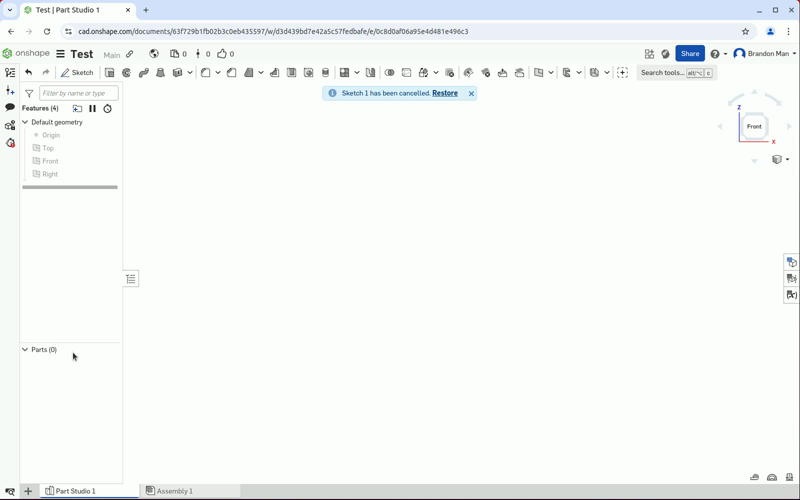
key(shift+y)
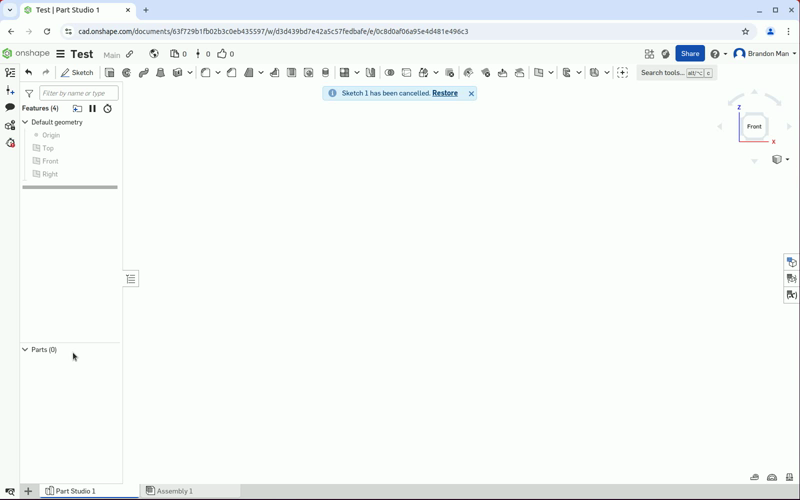
key(shift+s)
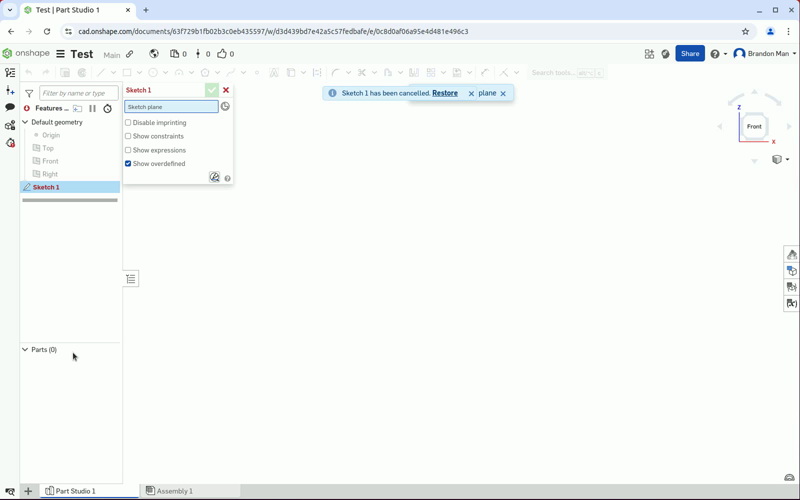
mouse_move(73, 163)
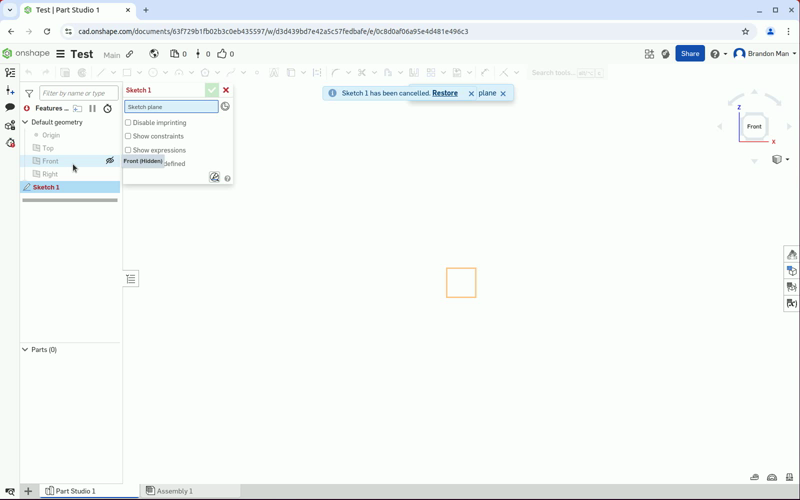
click(73, 163)
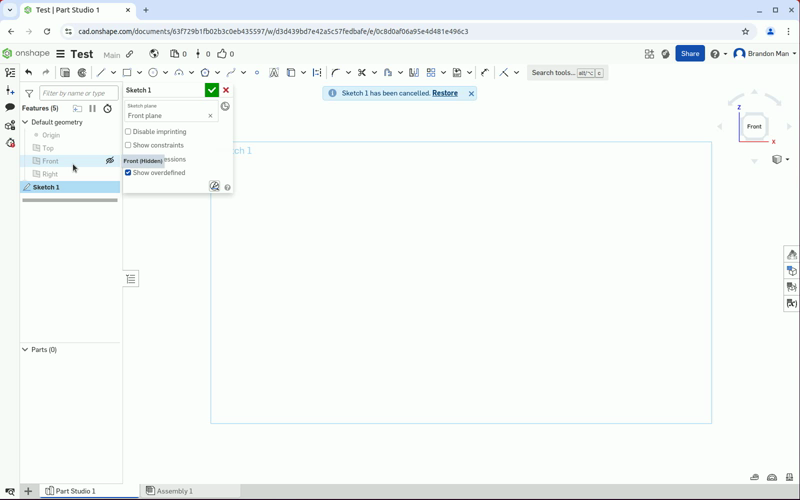
mouse_move(73, 352)
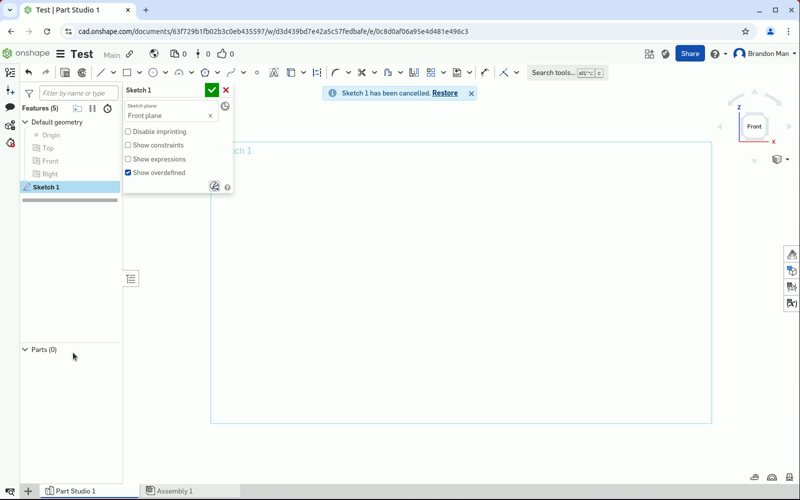
key(y)
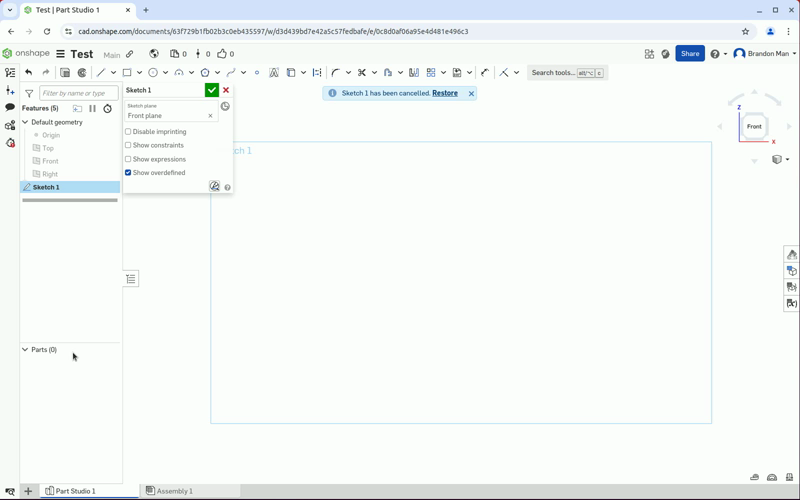
key(l)
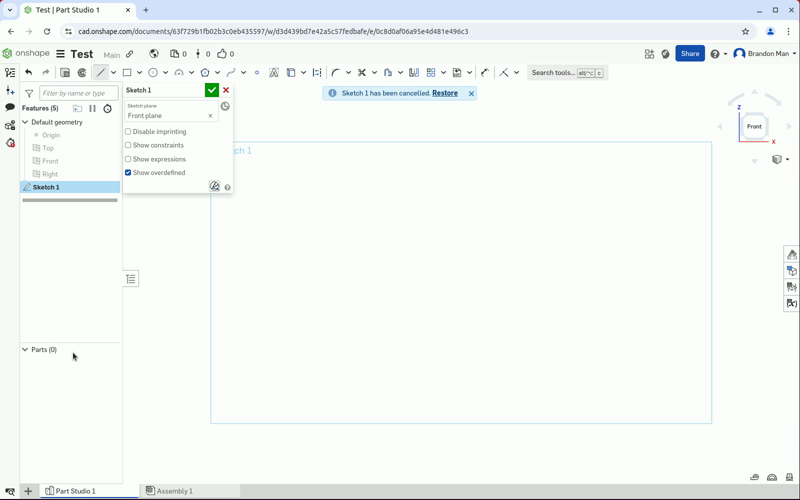
key_down(shift)
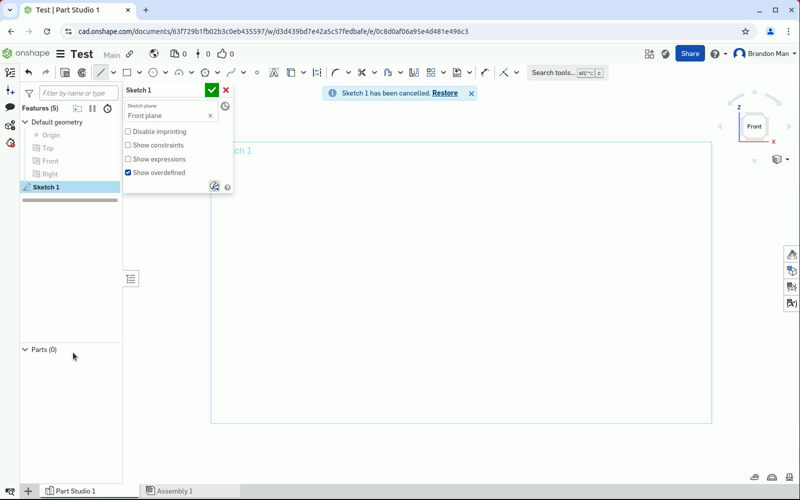
mouse_move(348, 343)
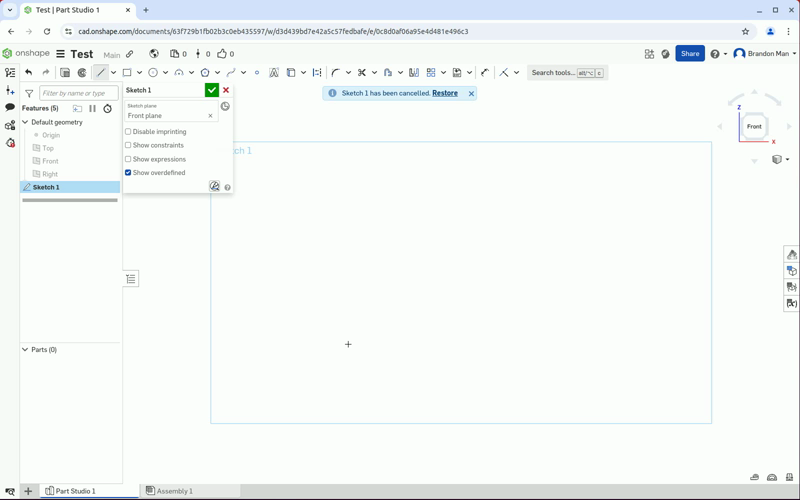
click(348, 343)
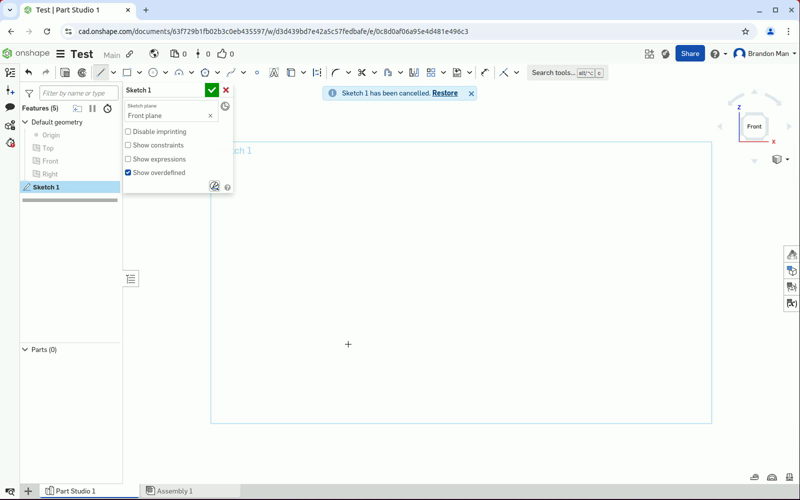
key_up(shift)
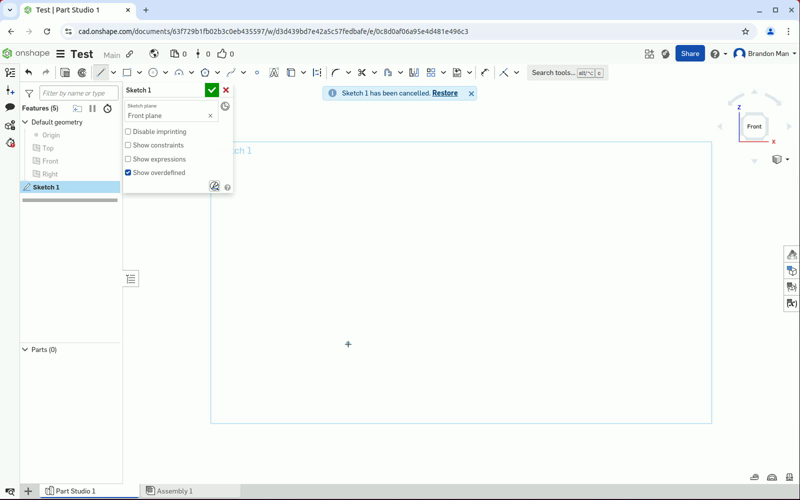
key_down(shift)
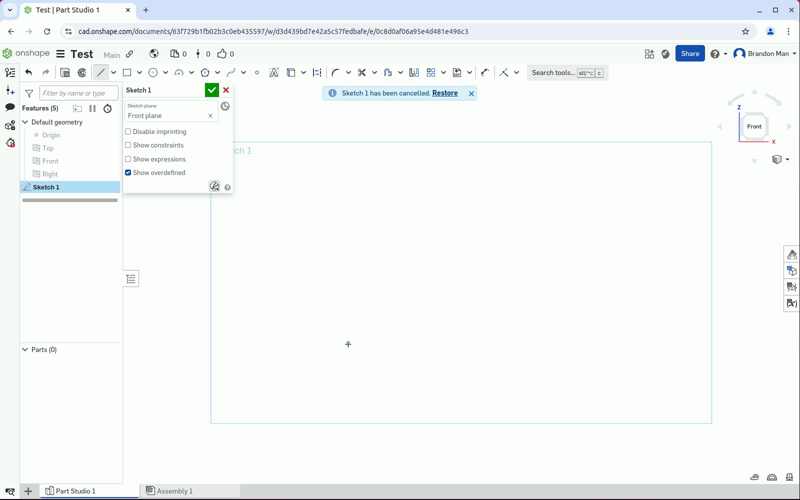
mouse_move(572, 343)
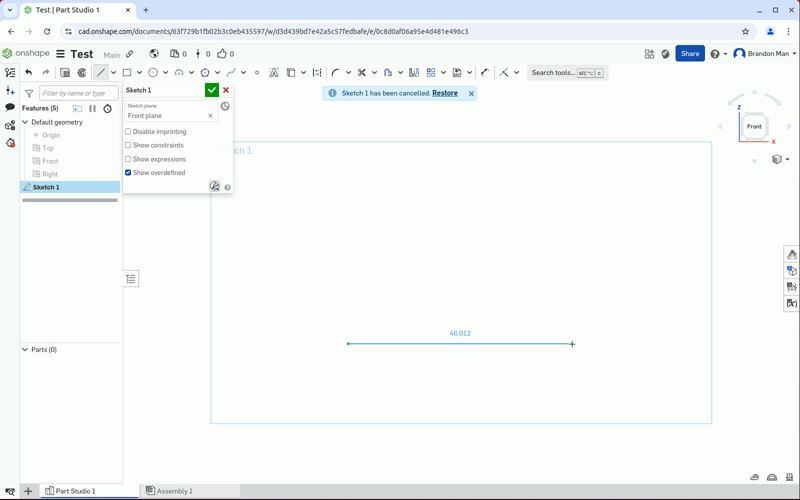
click(572, 343)
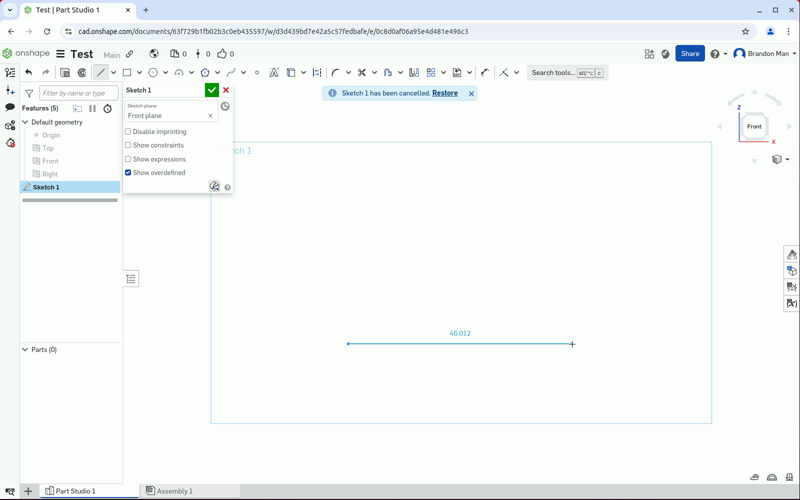
key_up(shift)
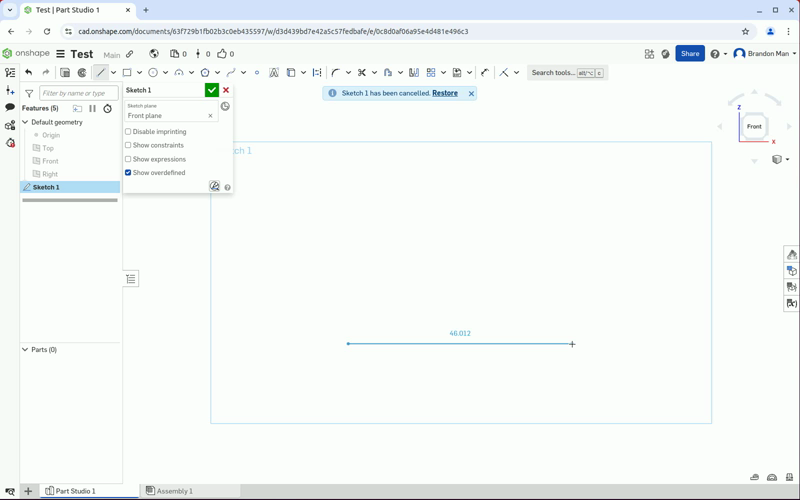
key_down(shift)
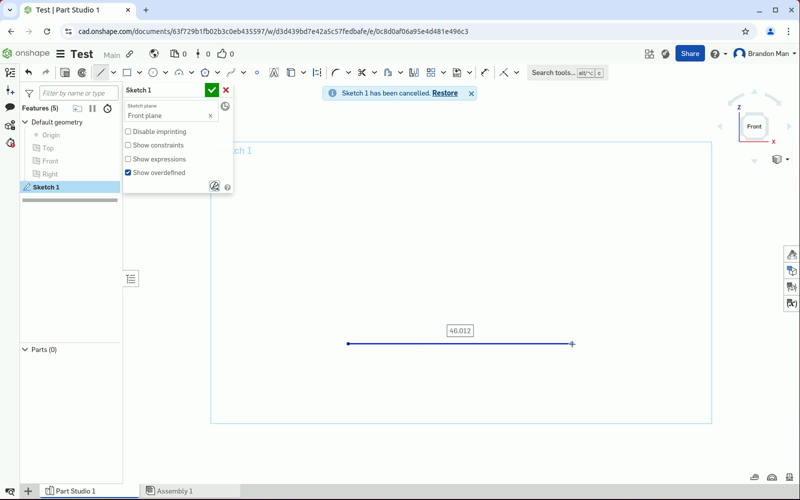
mouse_move(572, 221)
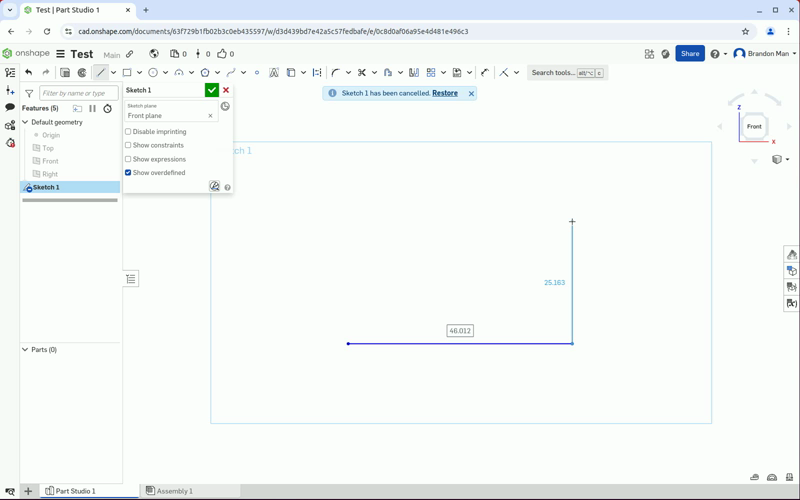
click(572, 221)
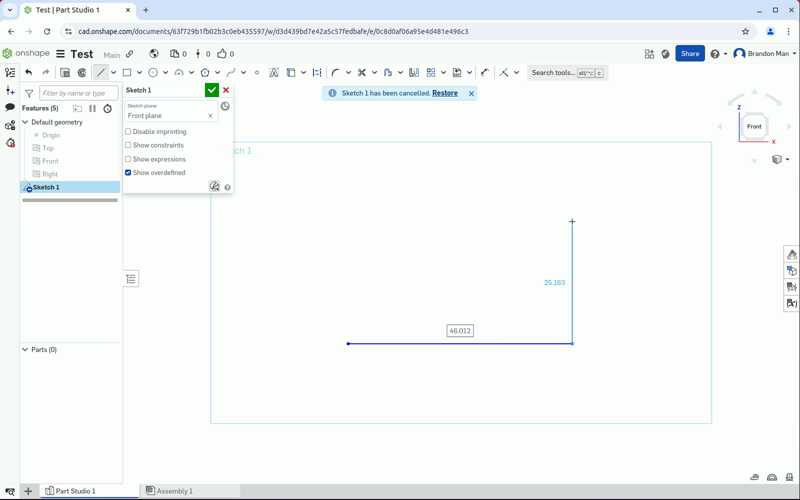
key_up(shift)
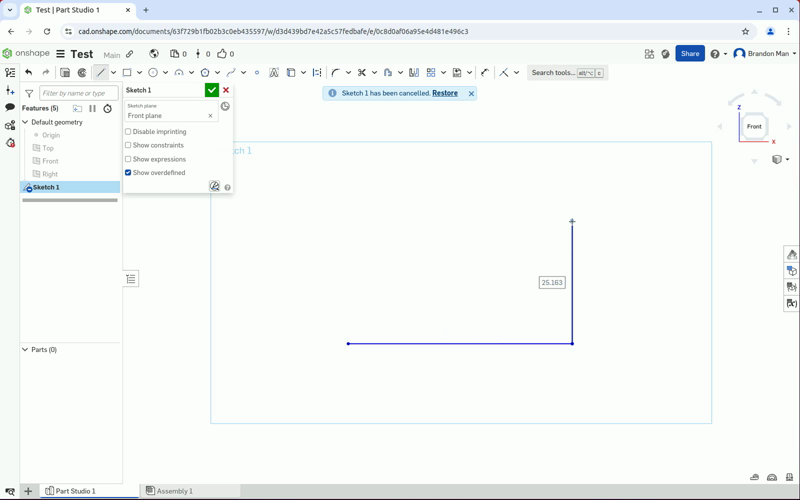
key_down(shift)
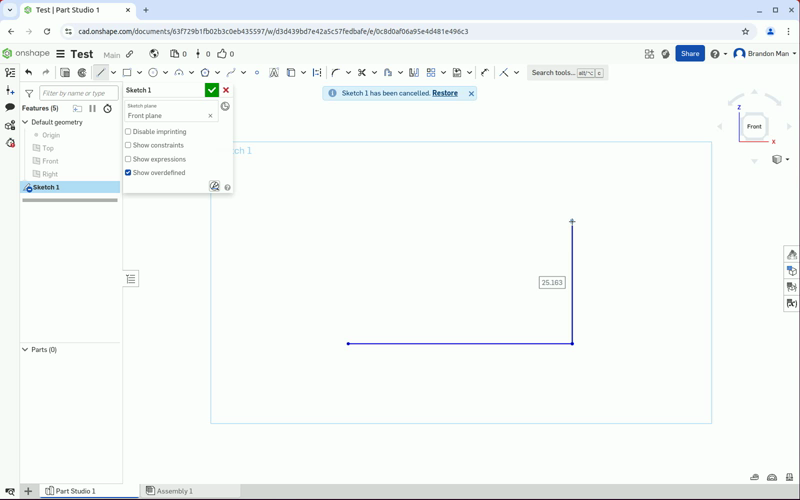
mouse_move(348, 221)
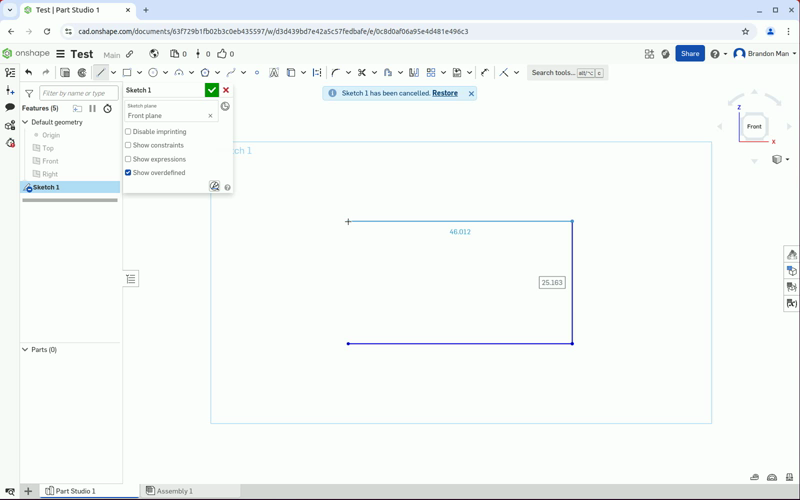
click(348, 221)
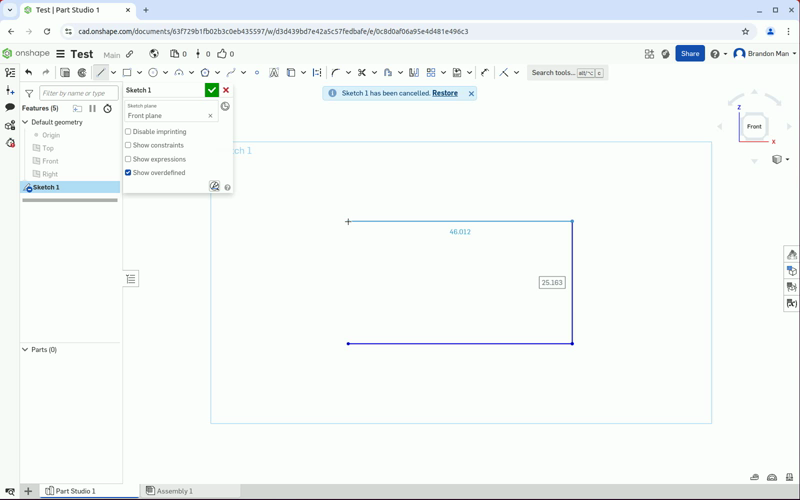
key_up(shift)
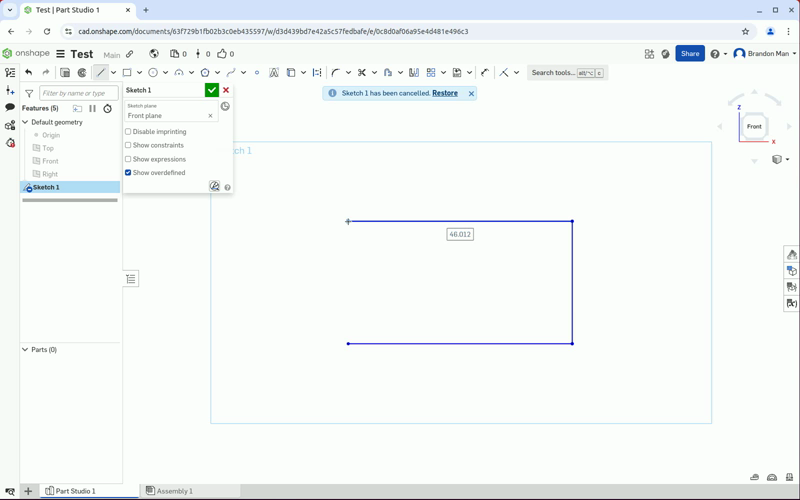
key_down(shift)
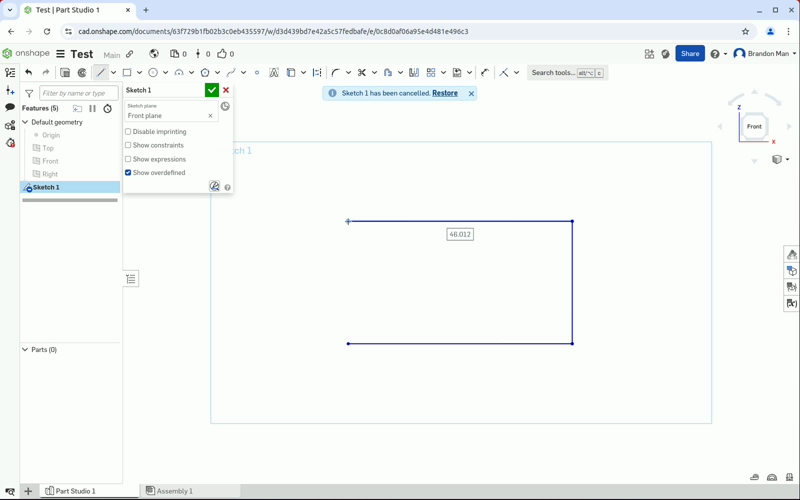
mouse_move(348, 343)
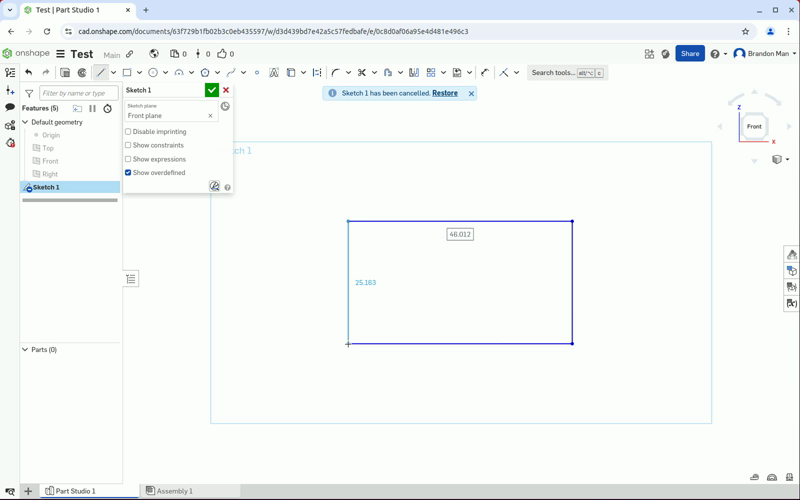
key_up(shift)
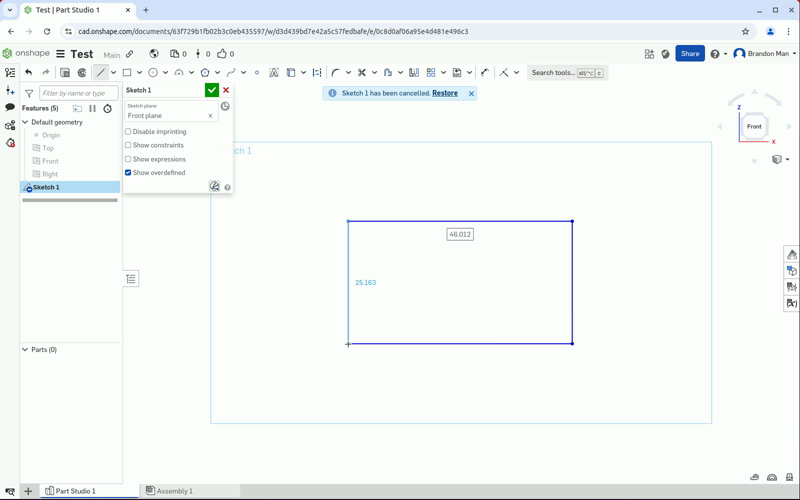
click(348, 343)
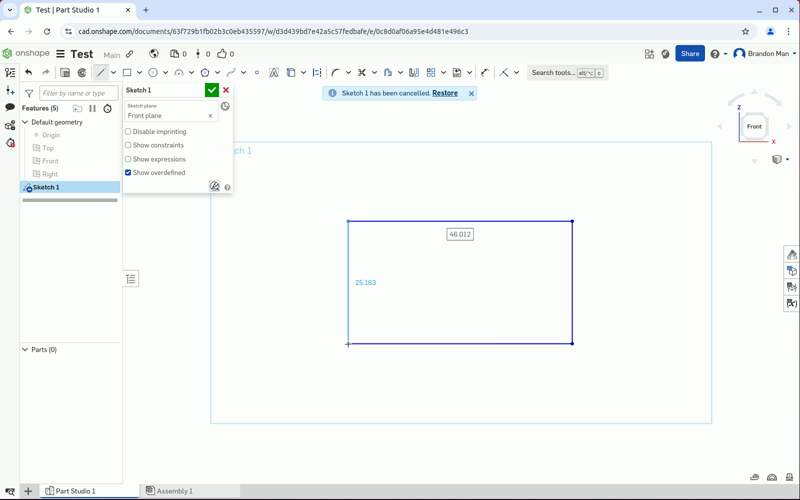
key(esc)
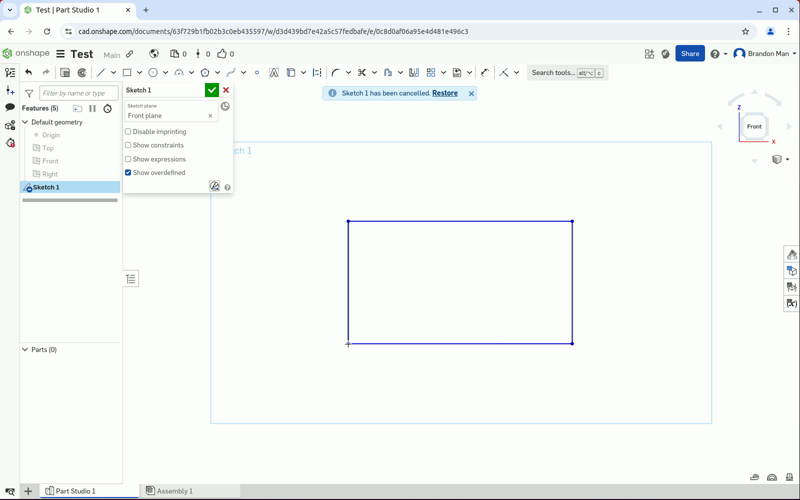
mouse_move(433, 308)
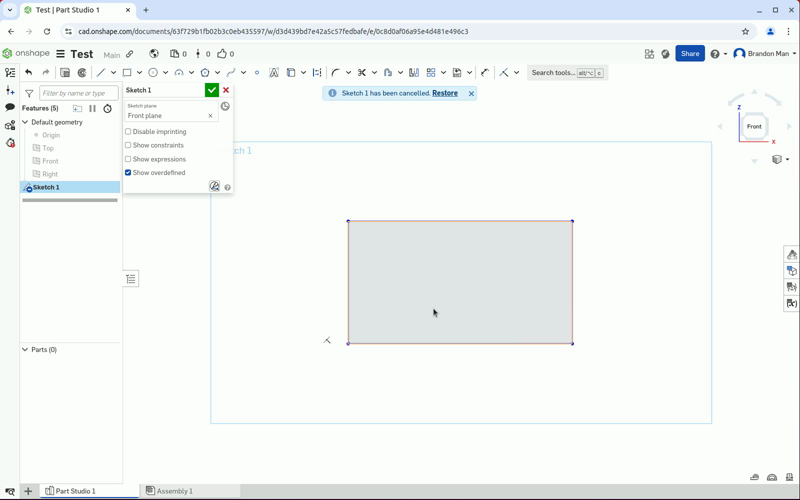
click(433, 308)
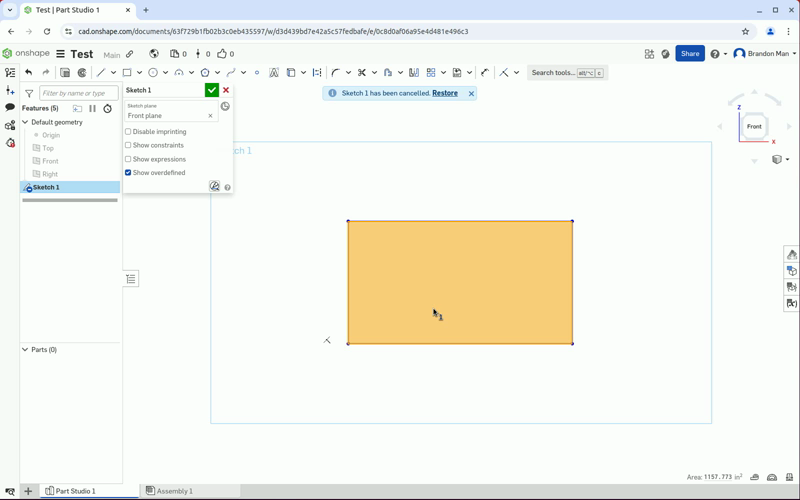
mouse_move(73, 352)
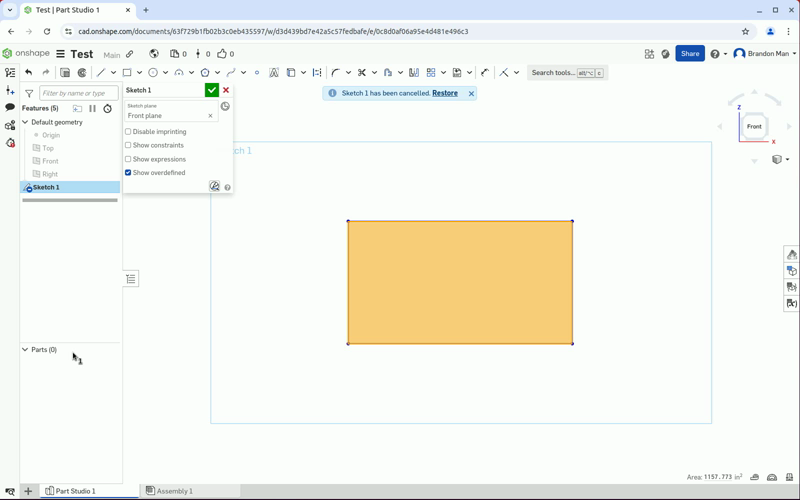
key(shift+y)
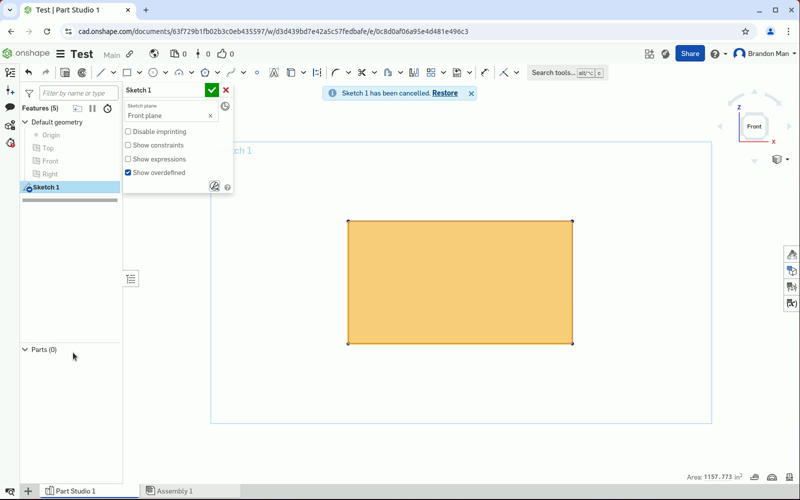
key(shift+e)
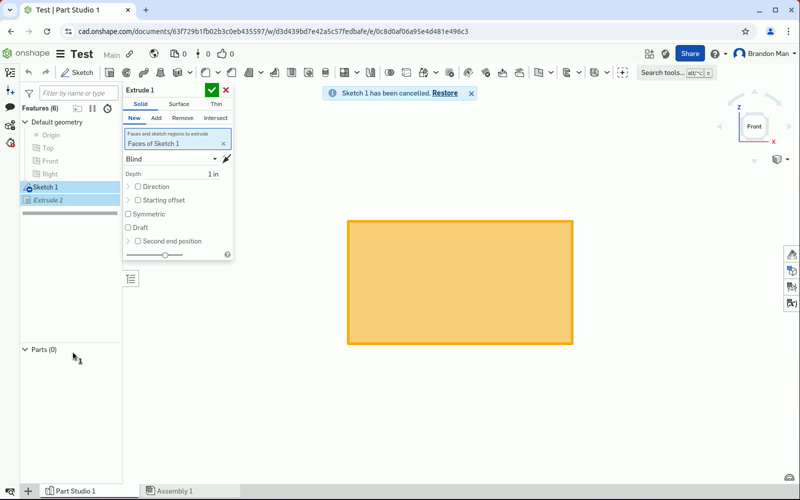
mouse_move(143, 106)
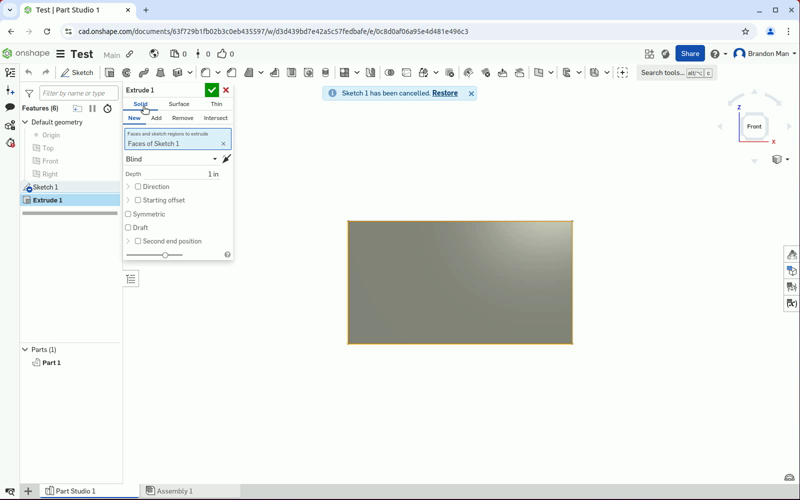
click(143, 106)
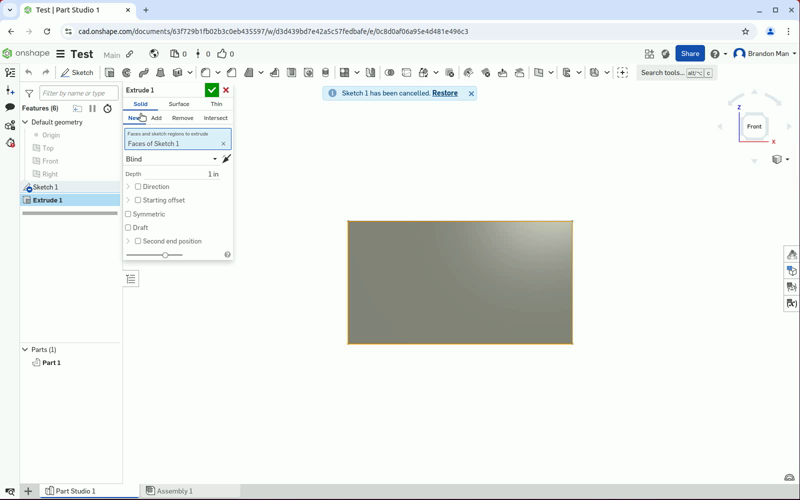
mouse_move(137, 120)
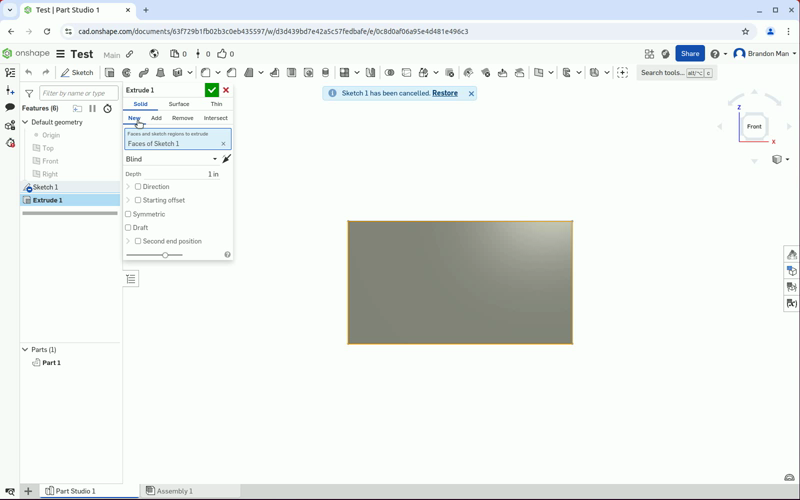
click(137, 120)
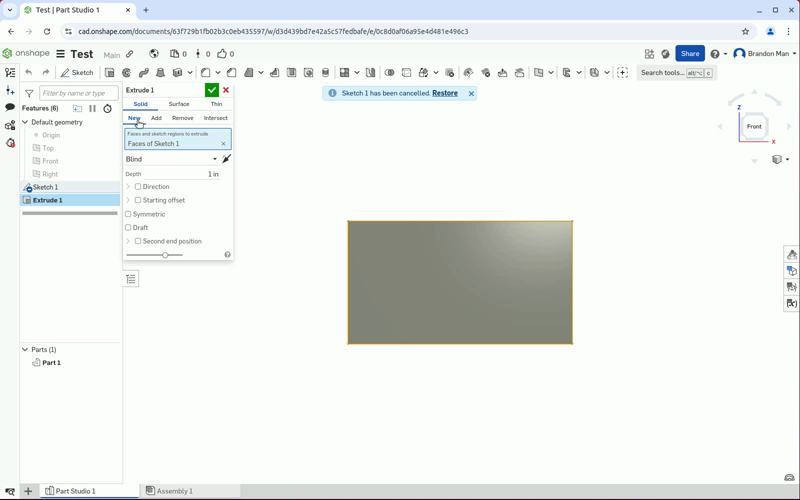
key(tab, 4)
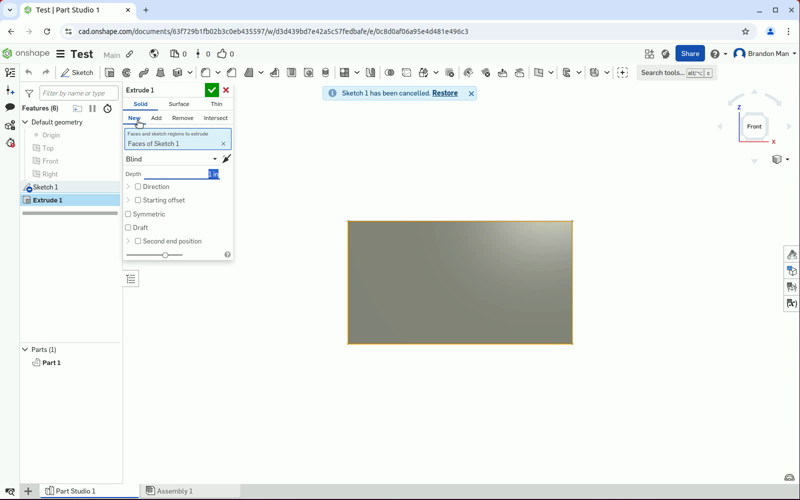
text(8.425)
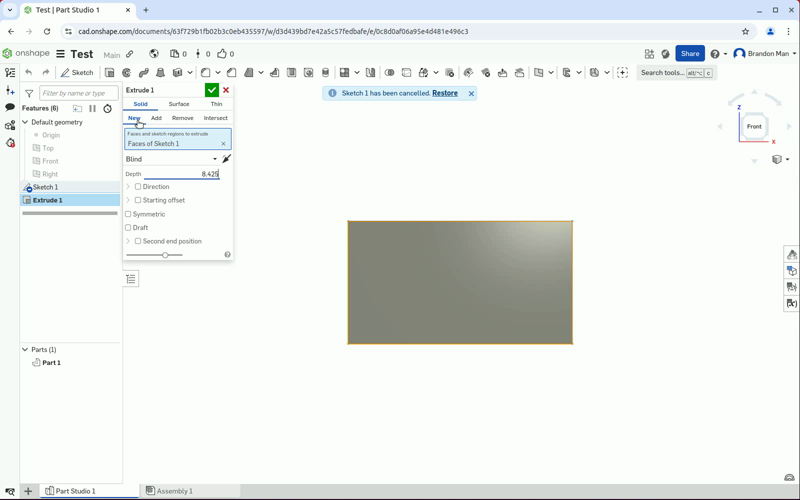
key(enter)
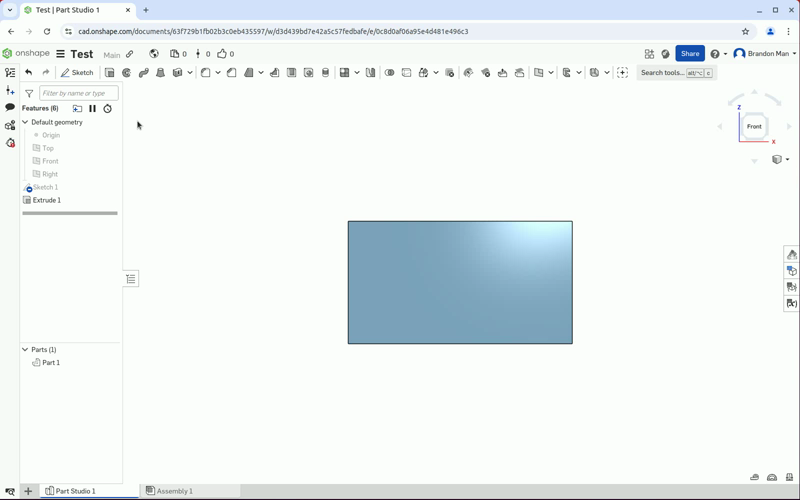
key(shift+h)
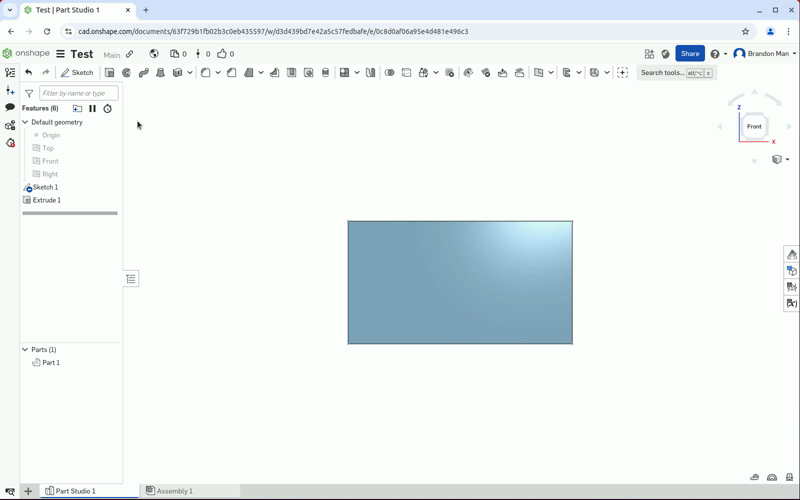
key(shift+h)
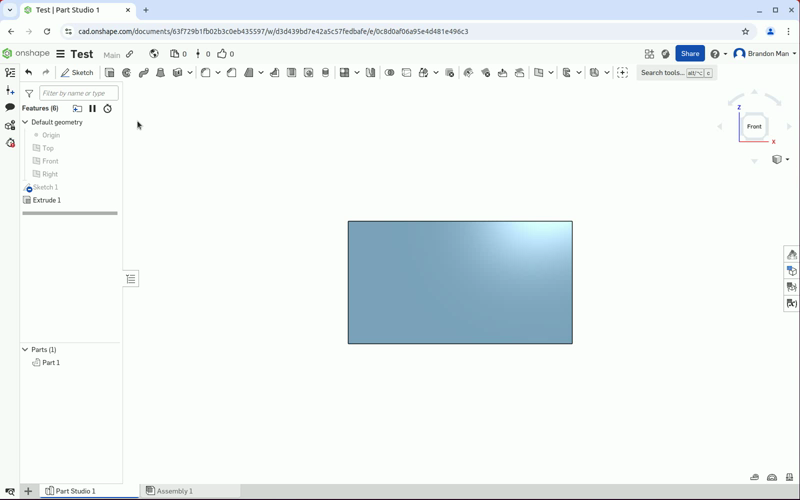
mouse_move(73, 189)
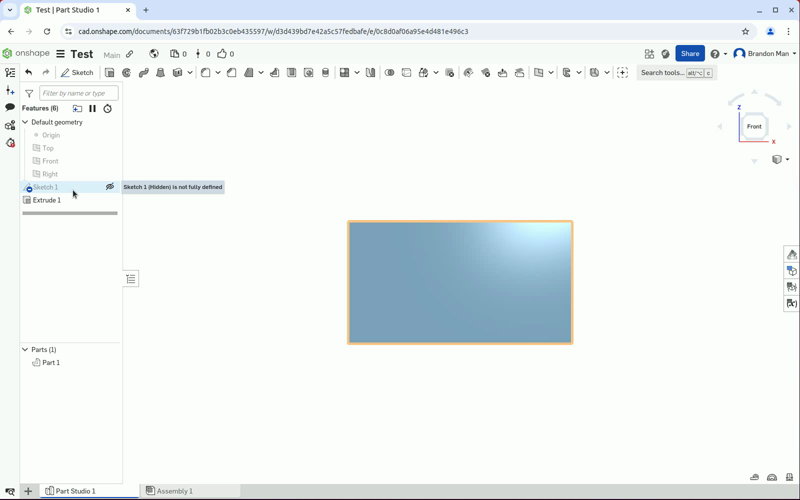
click(73, 189)
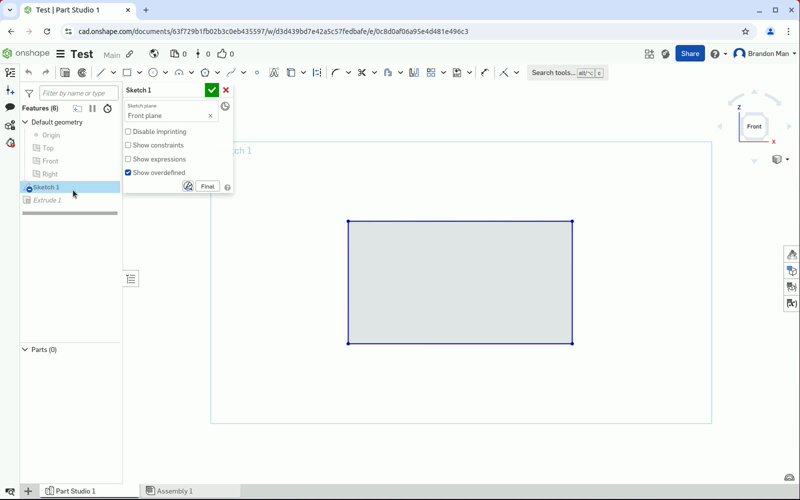
mouse_move(229, 92)
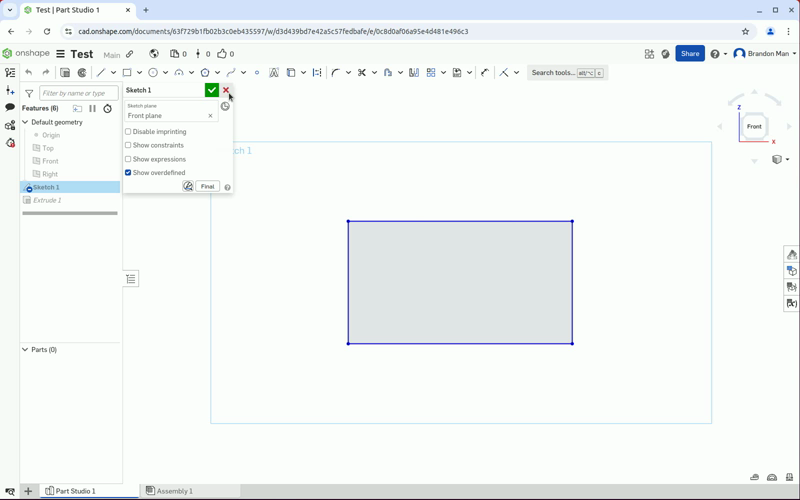
click(229, 92)
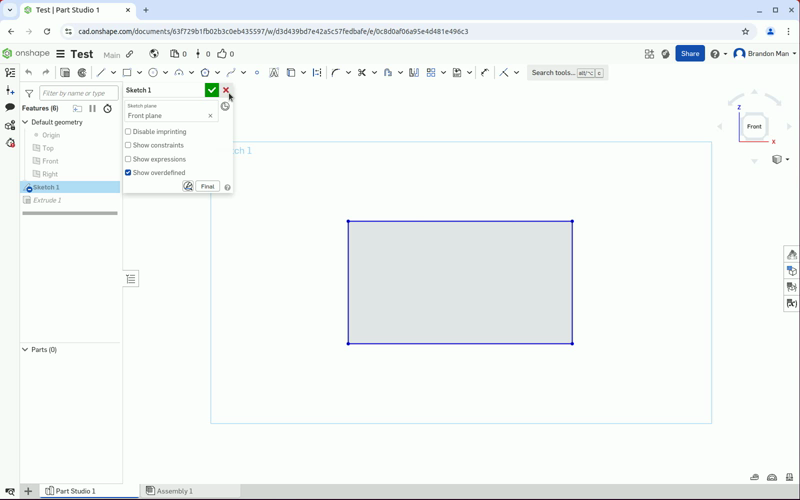
key(shift+s)
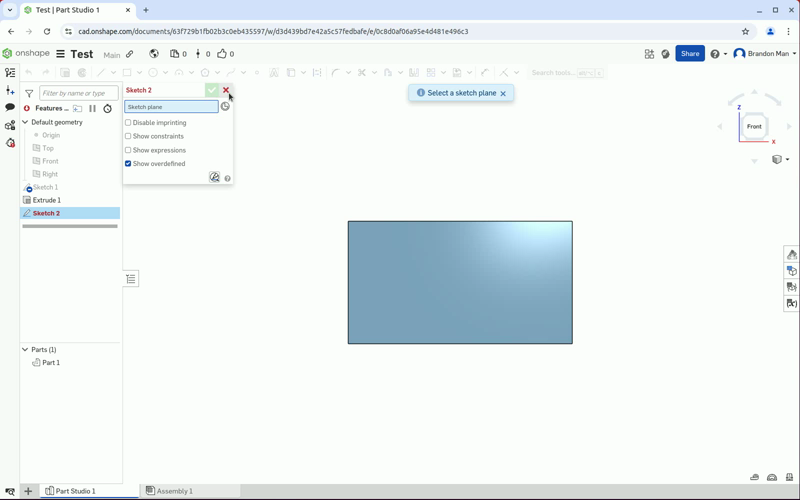
mouse_move(73, 163)
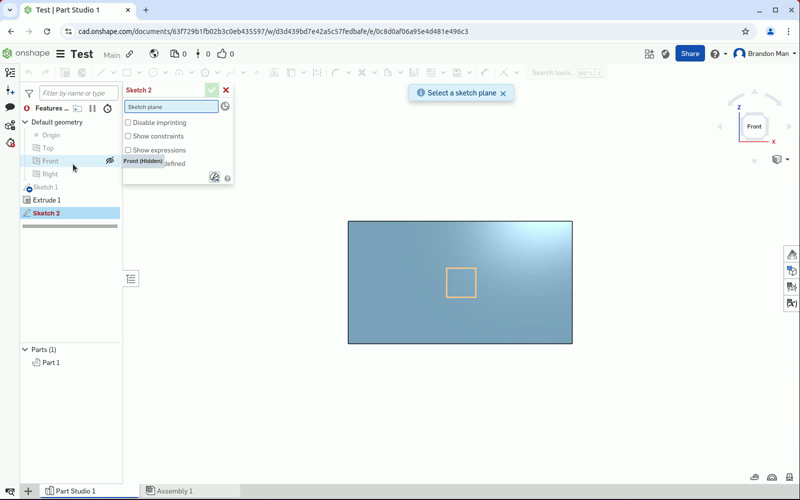
click(73, 163)
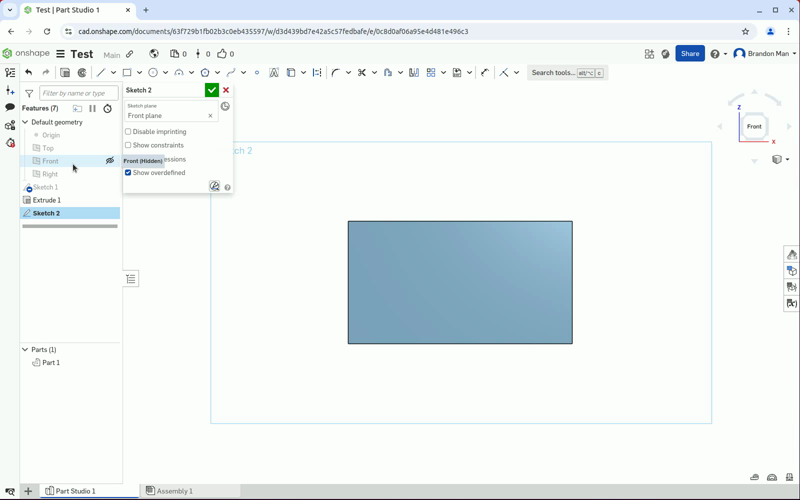
mouse_move(73, 352)
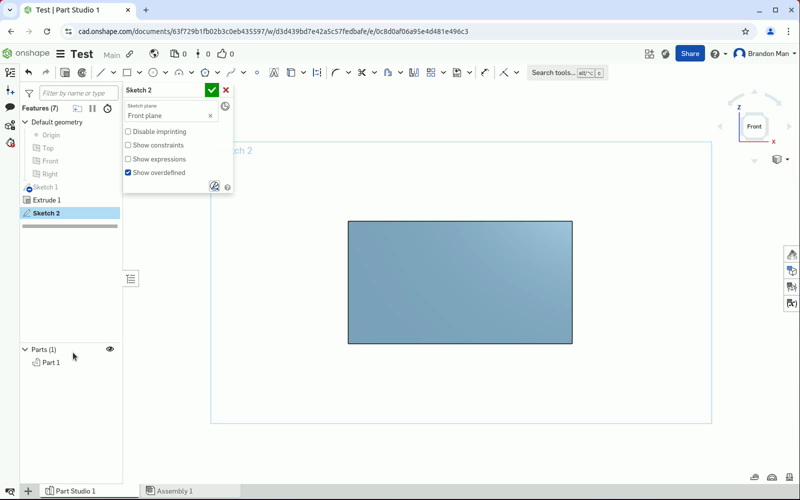
key(y)
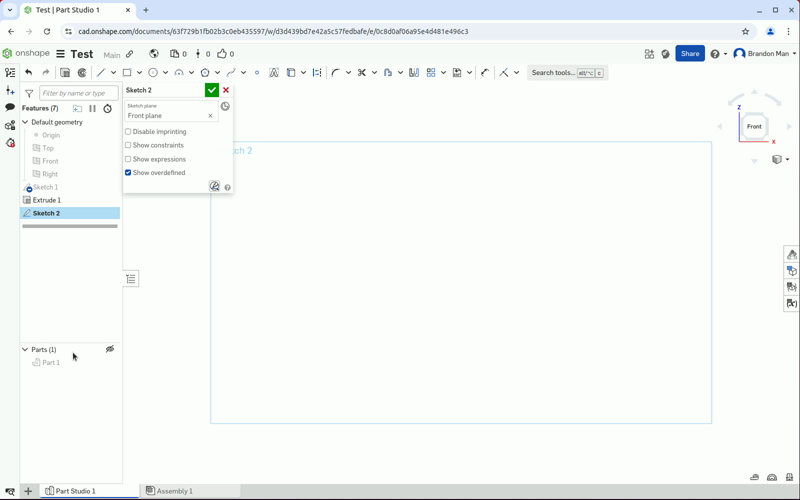
key(l)
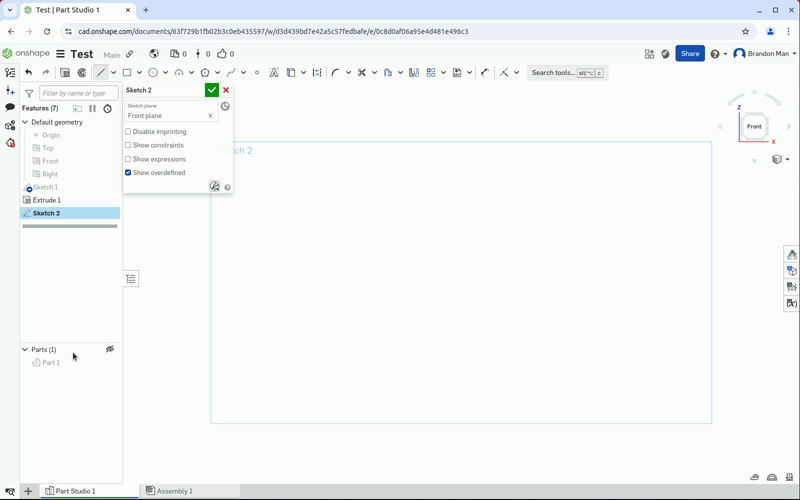
key_down(shift)
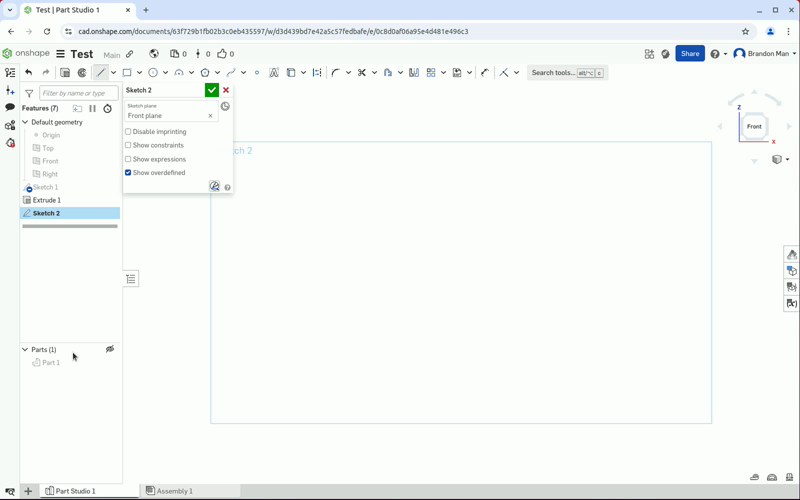
mouse_move(379, 326)
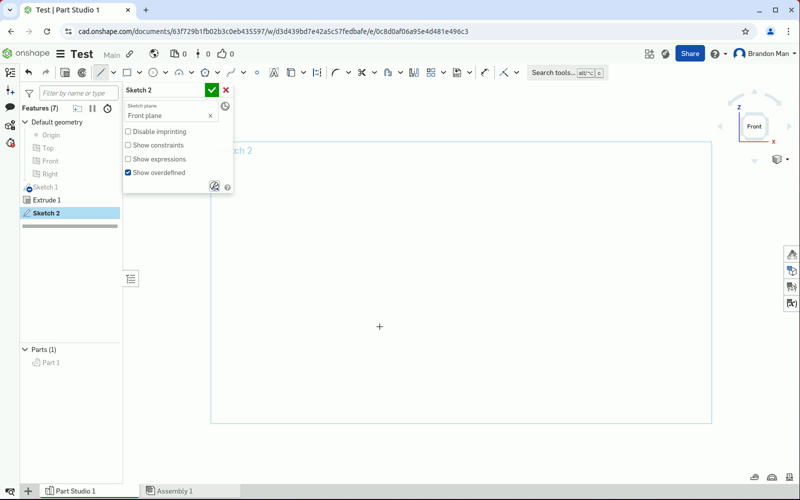
click(379, 326)
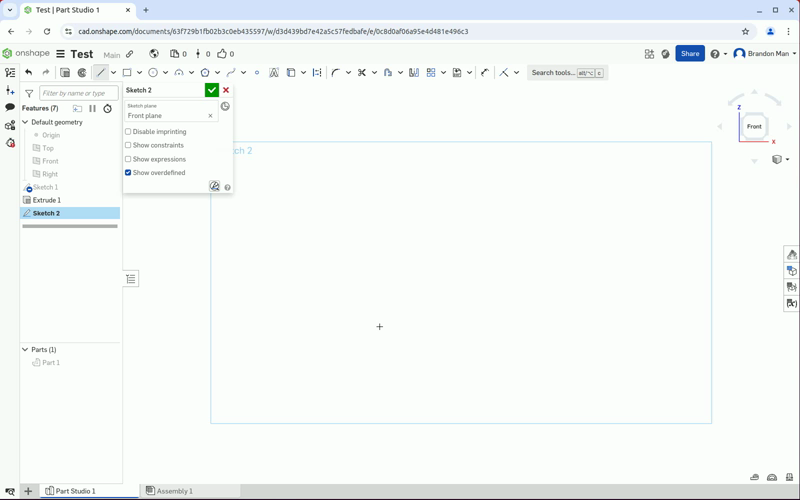
key_up(shift)
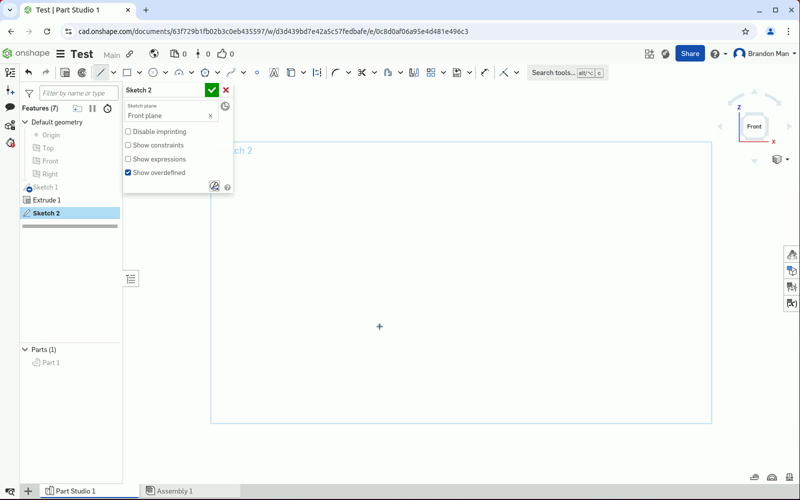
key_down(shift)
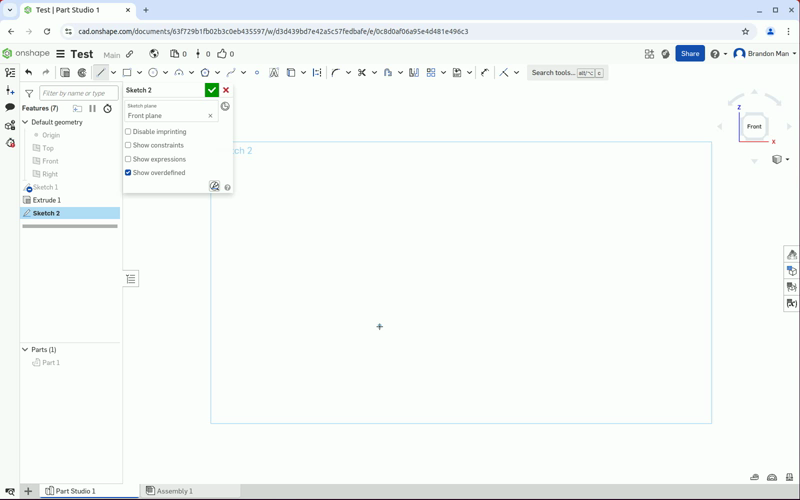
mouse_move(541, 326)
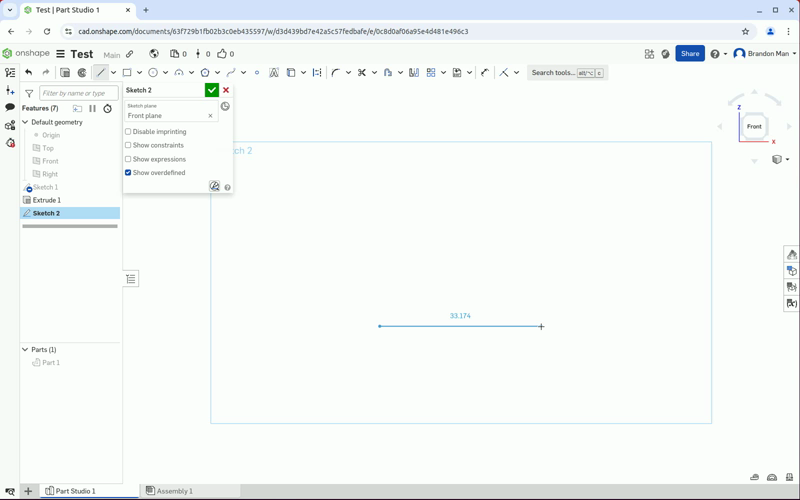
click(541, 326)
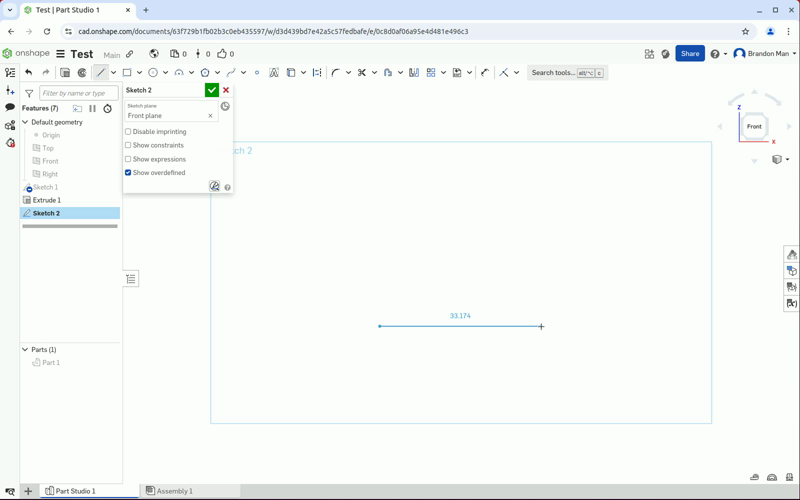
key_up(shift)
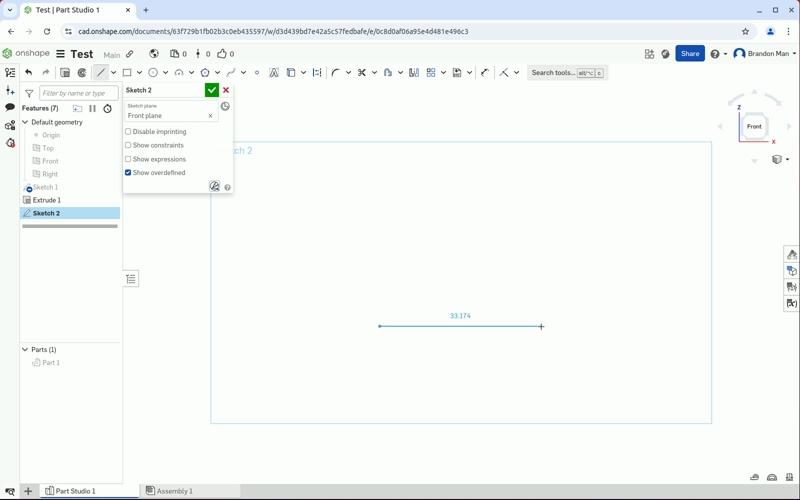
key_down(shift)
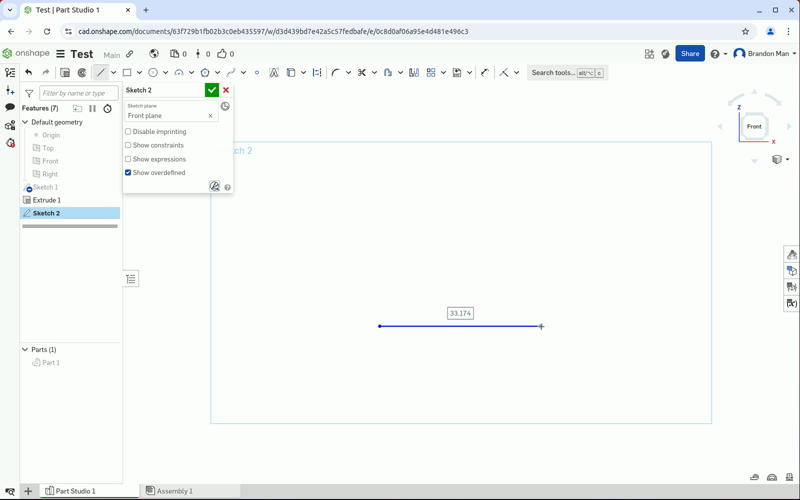
mouse_move(541, 239)
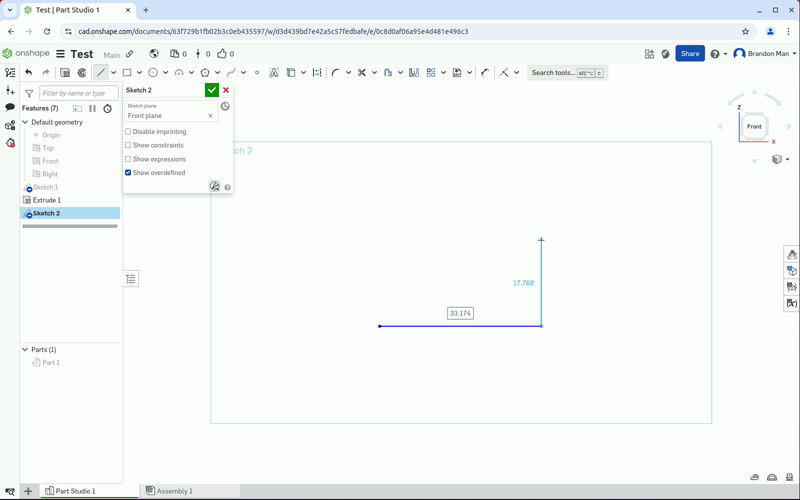
click(541, 239)
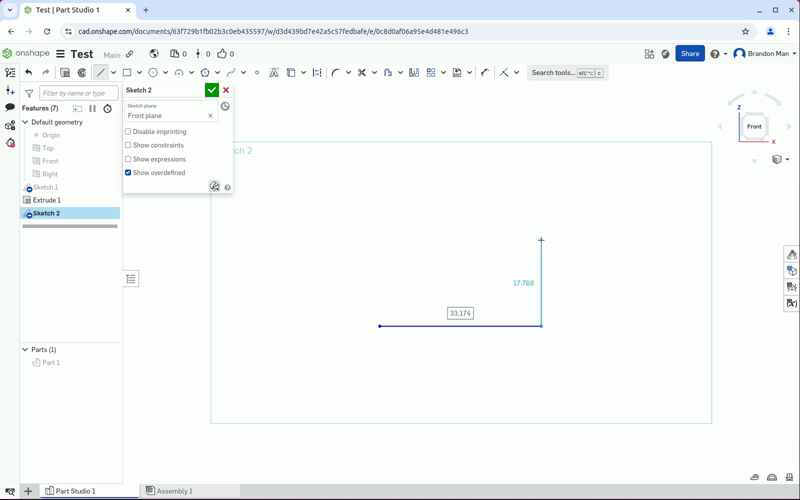
key_up(shift)
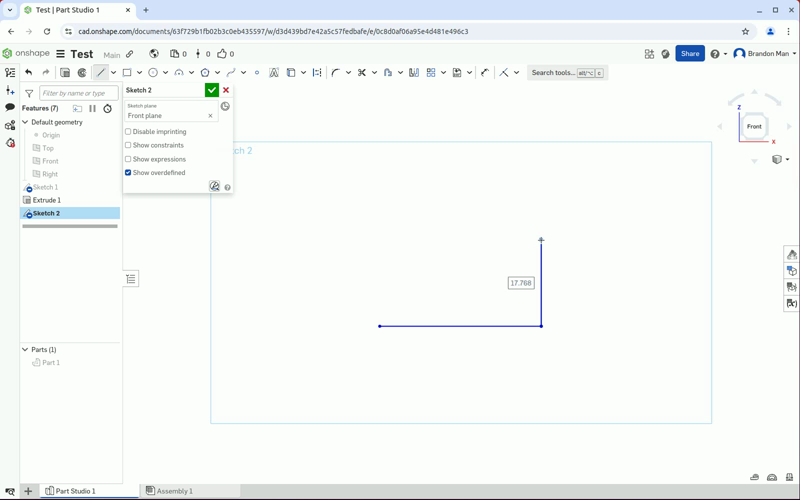
key_down(shift)
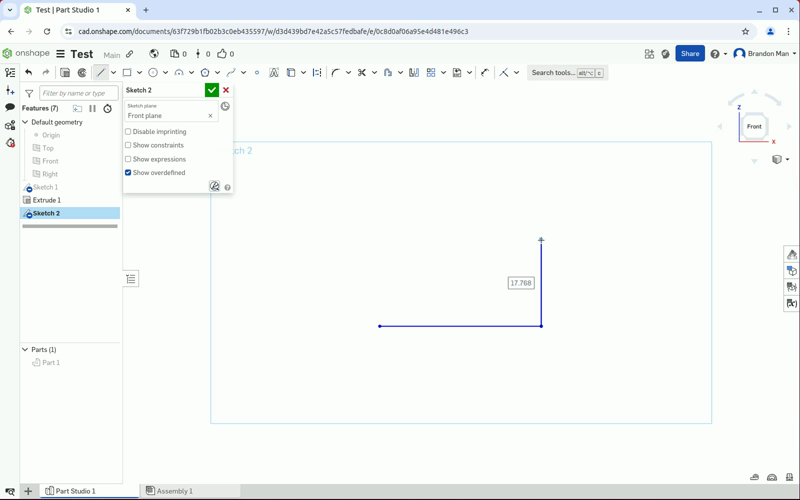
mouse_move(379, 239)
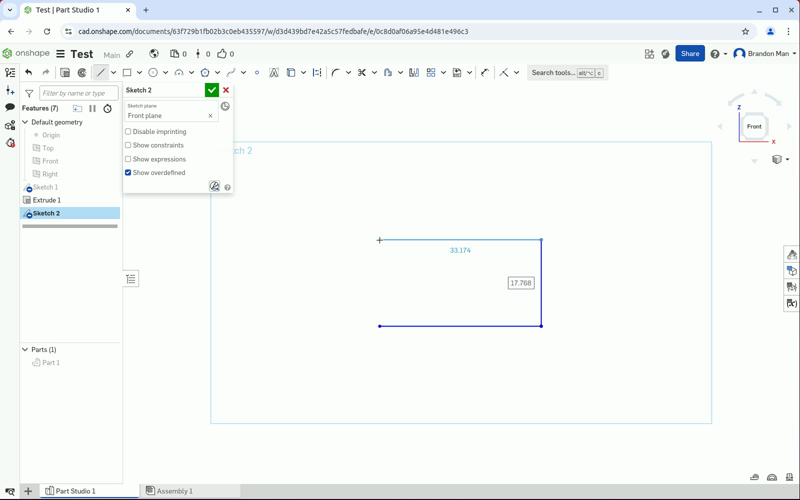
click(379, 239)
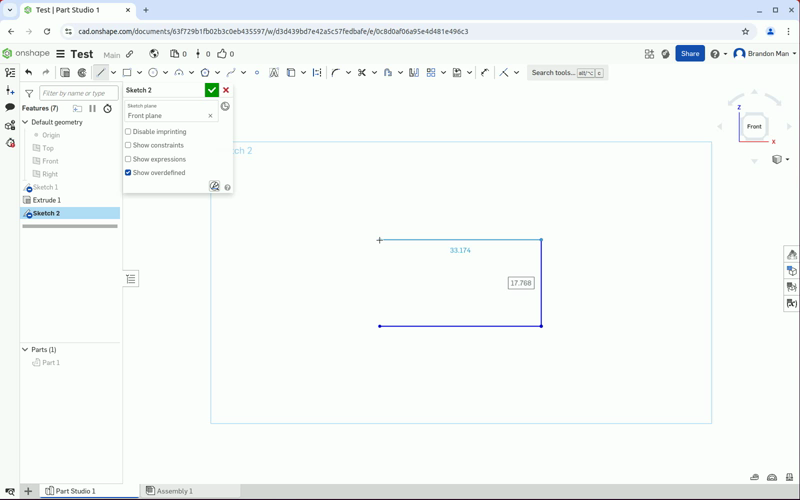
key_up(shift)
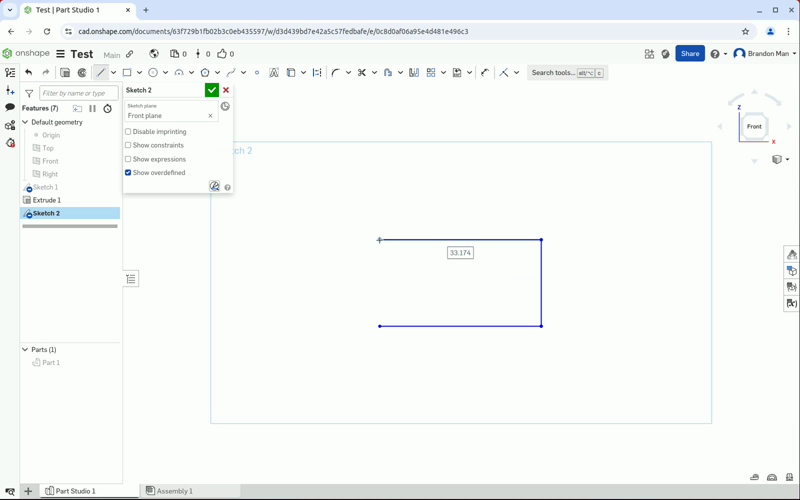
key_down(shift)
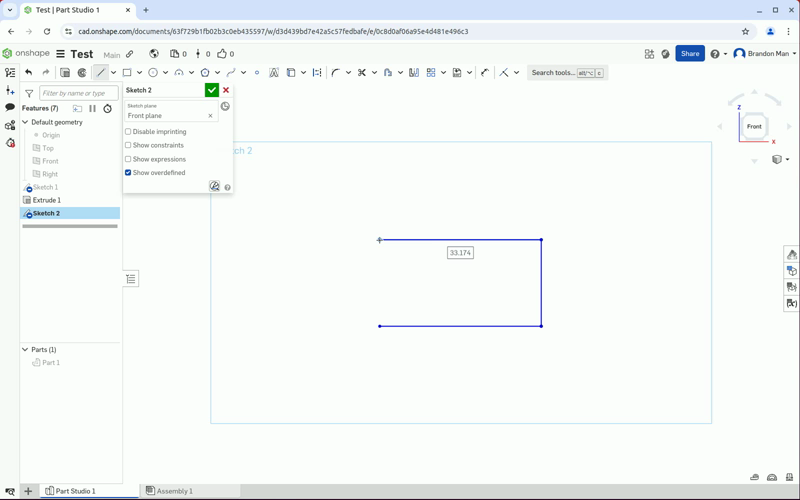
mouse_move(379, 326)
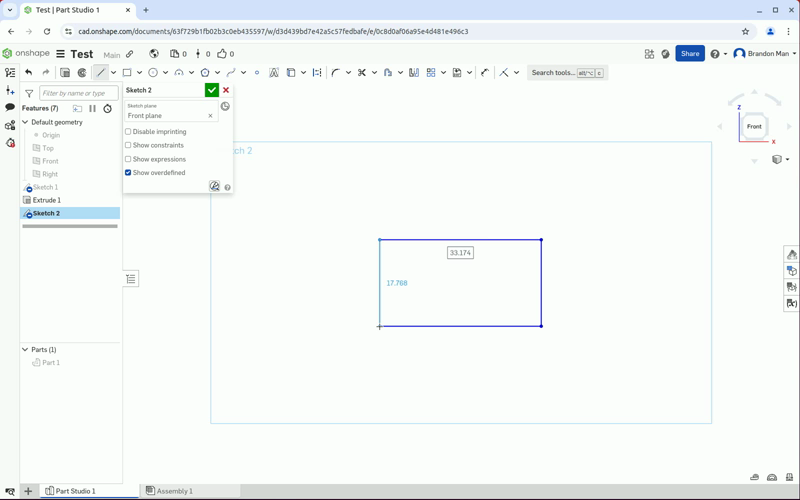
key_up(shift)
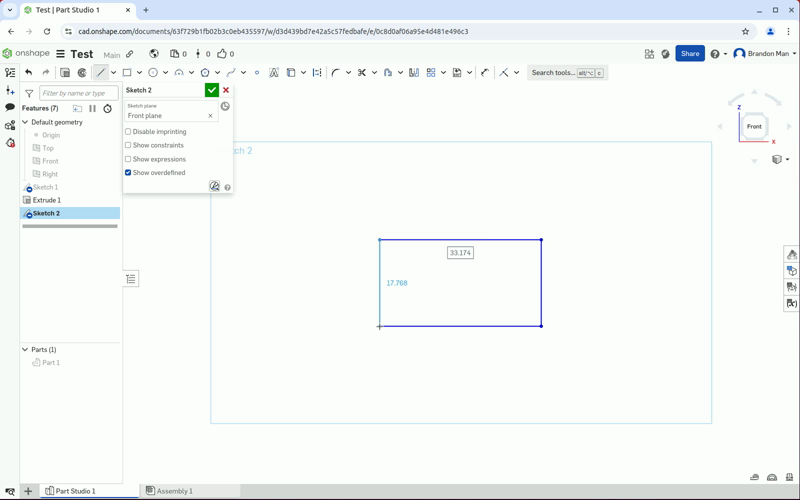
click(379, 326)
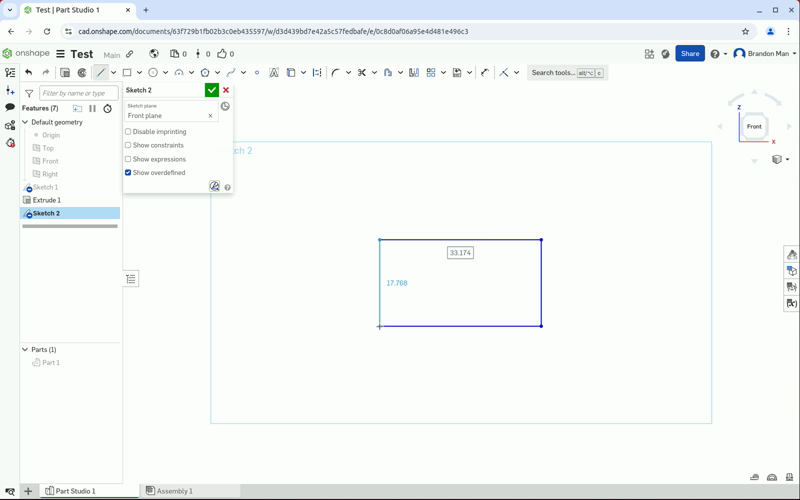
key(esc)
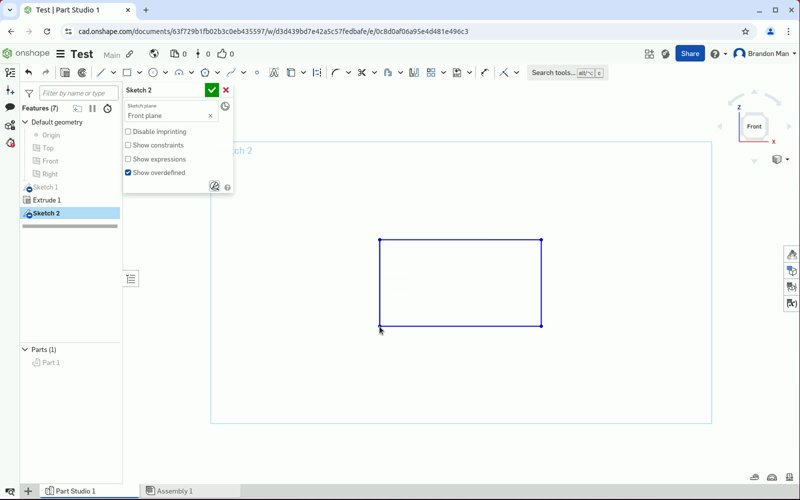
mouse_move(442, 257)
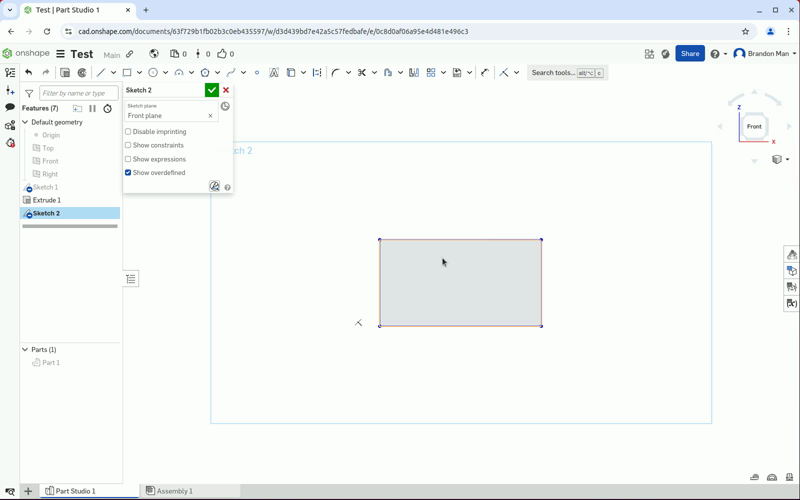
click(442, 257)
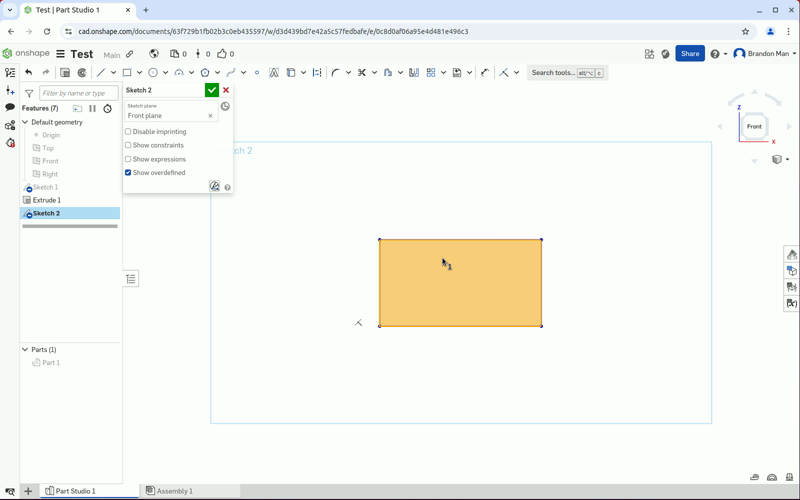
mouse_move(73, 352)
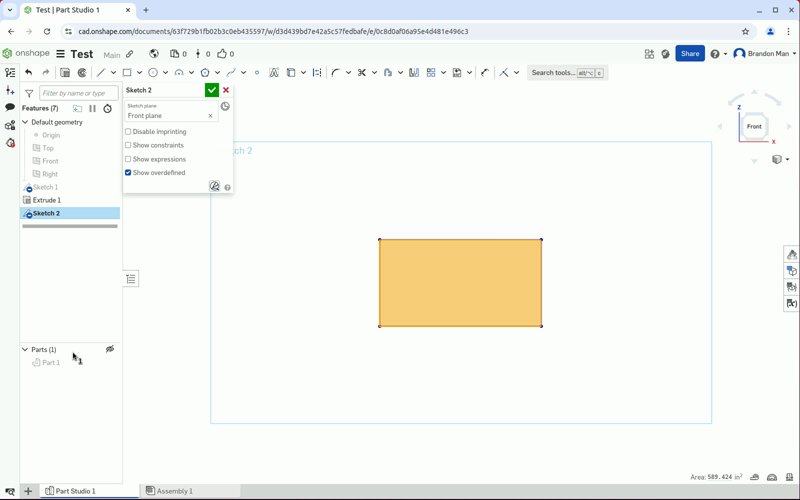
key(shift+y)
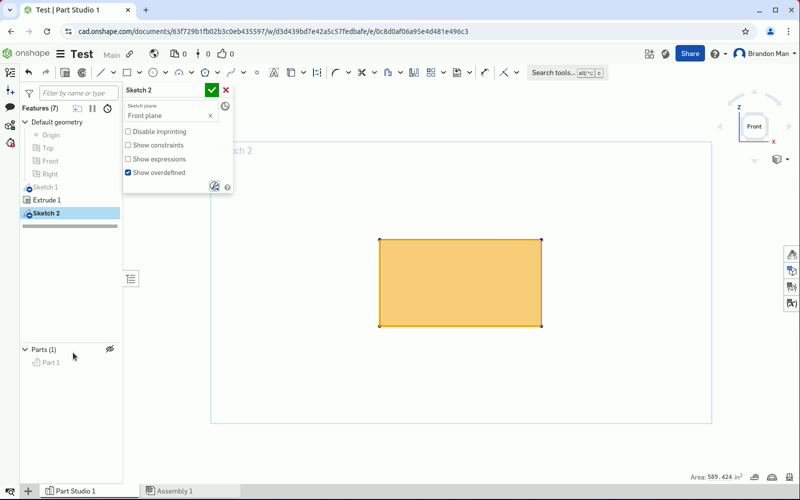
key(shift+e)
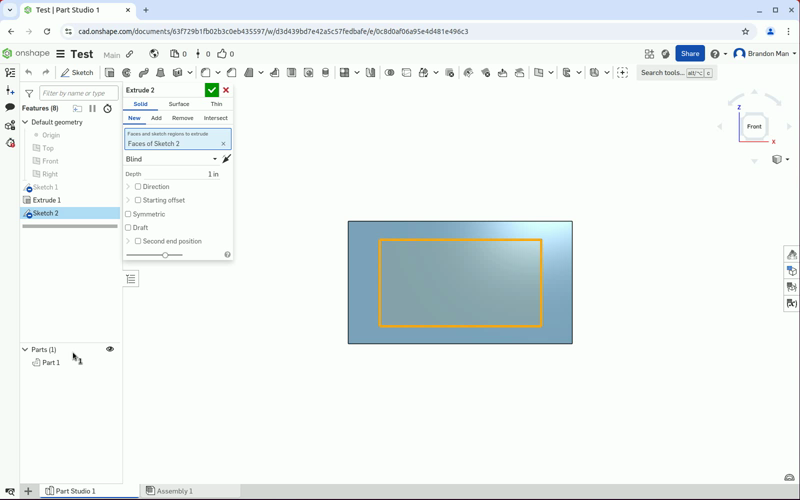
mouse_move(143, 106)
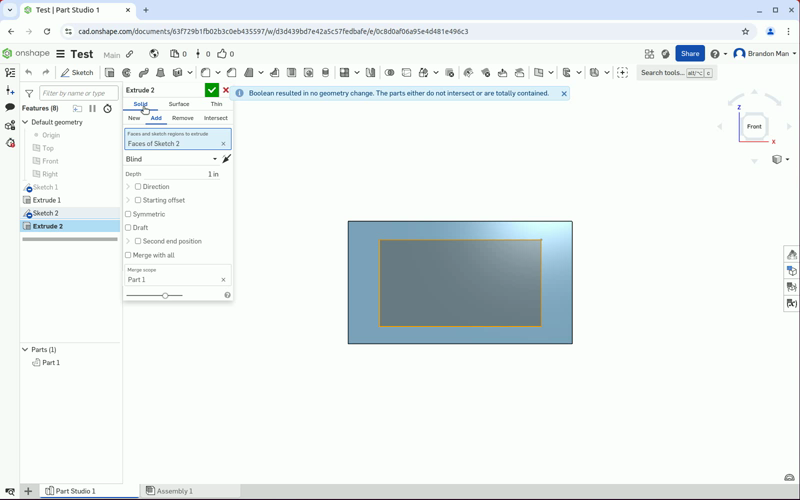
click(143, 106)
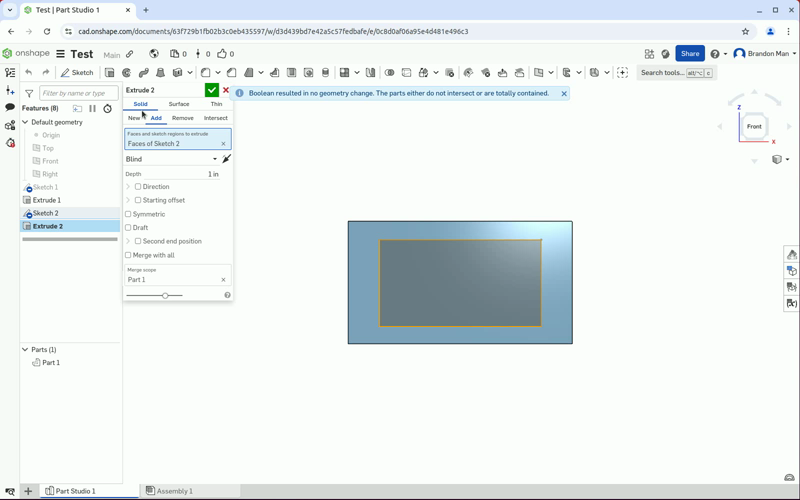
mouse_move(137, 120)
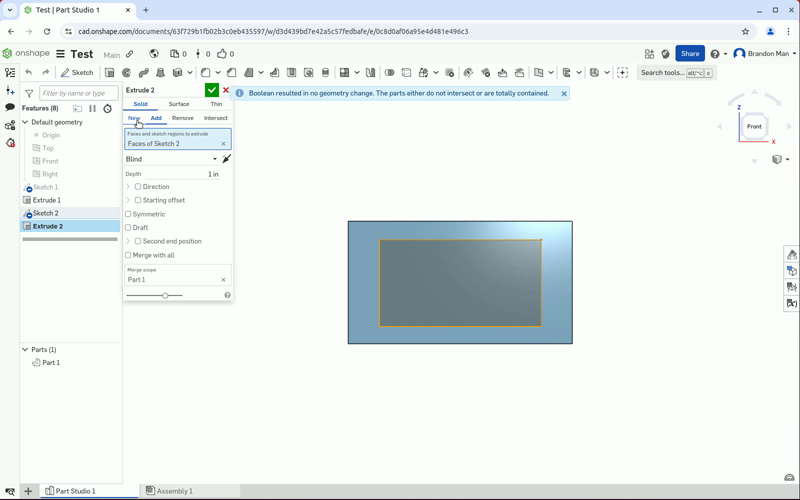
click(137, 120)
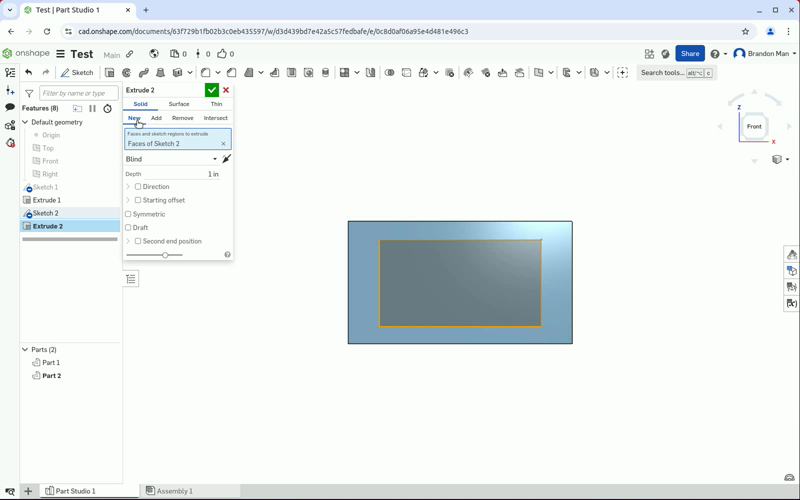
key(tab, 4)
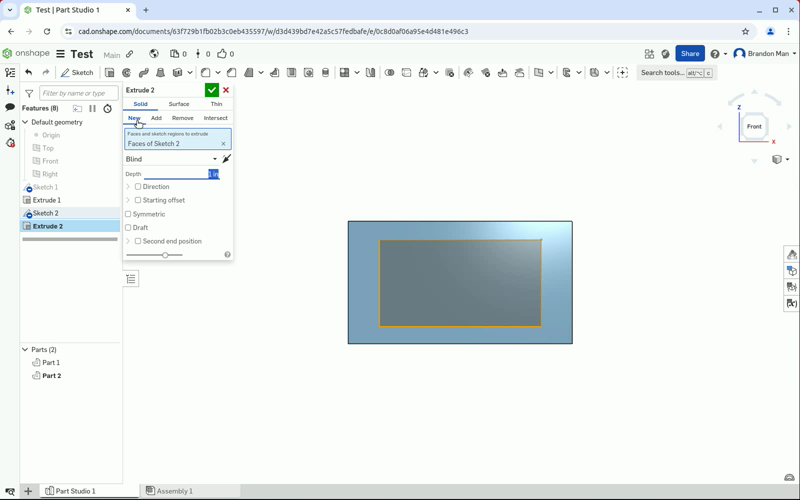
text(8.425)
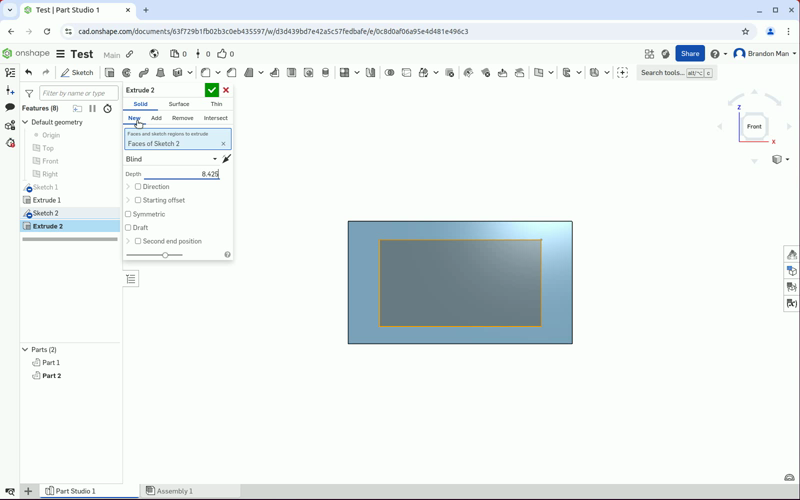
key(enter)
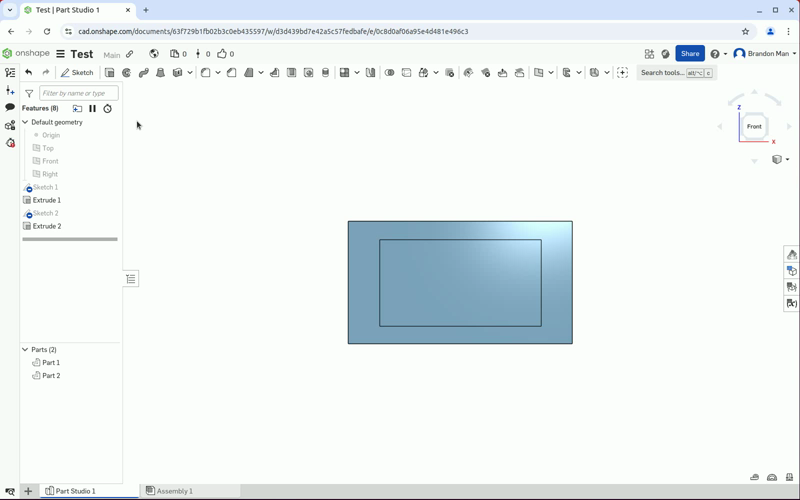
key(shift+h)
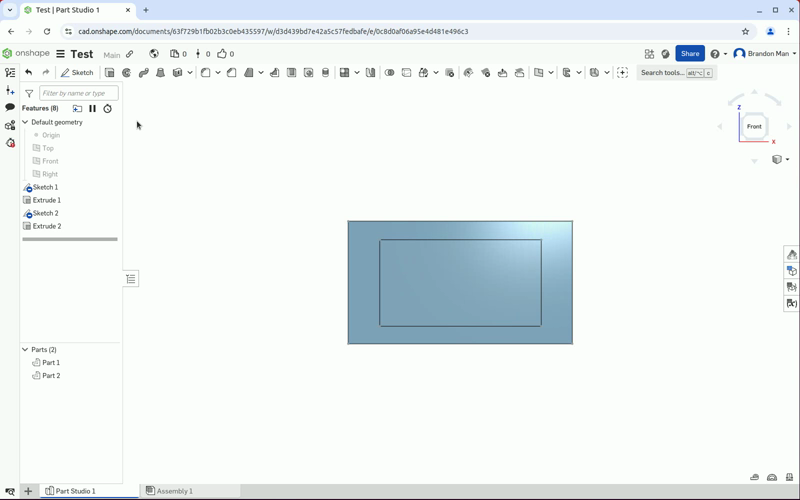
key(shift+h)
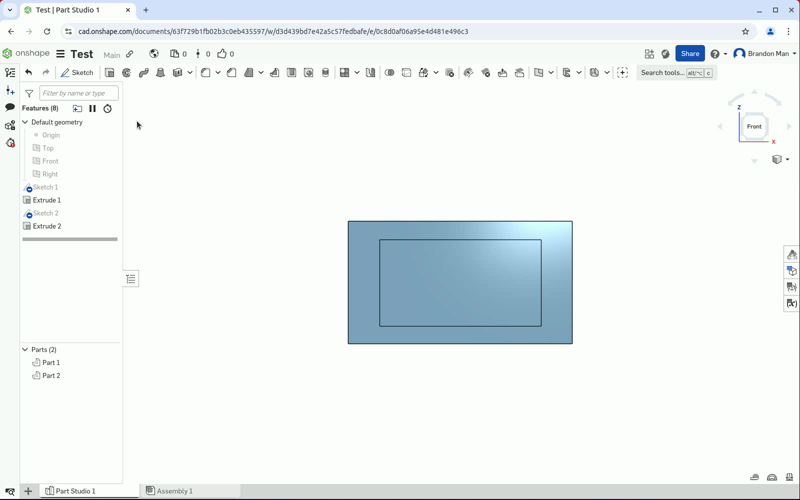
mouse_move(73, 189)
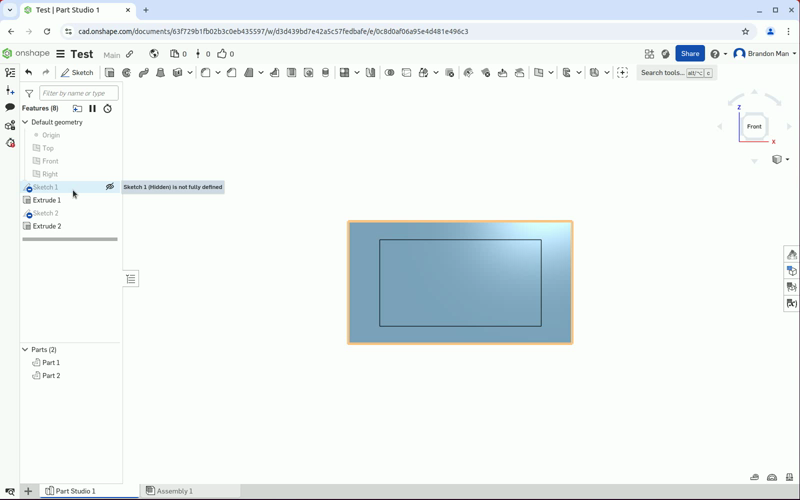
click(73, 189)
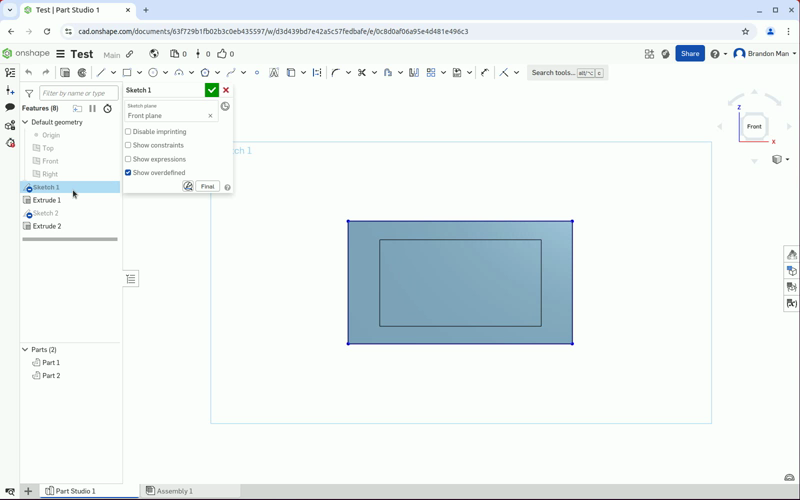
mouse_move(229, 92)
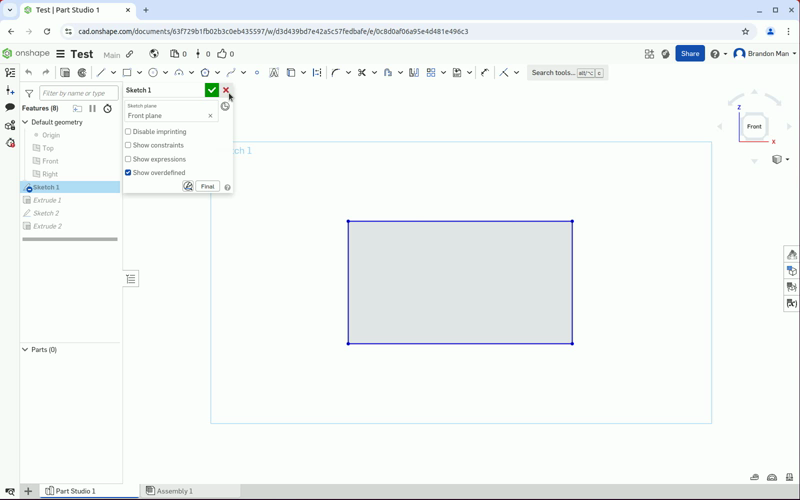
click(229, 92)
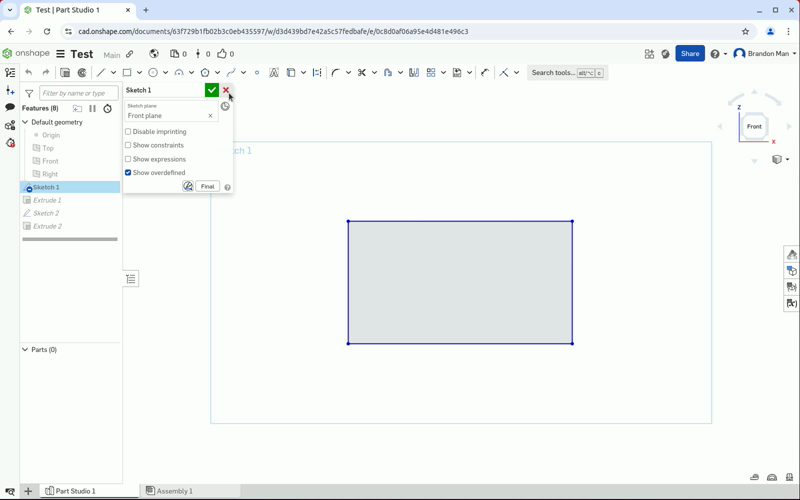
key(shift+s)
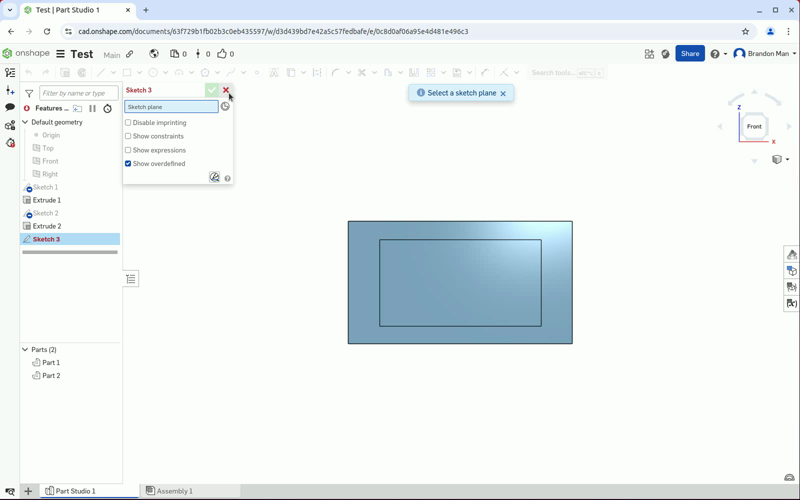
mouse_move(73, 163)
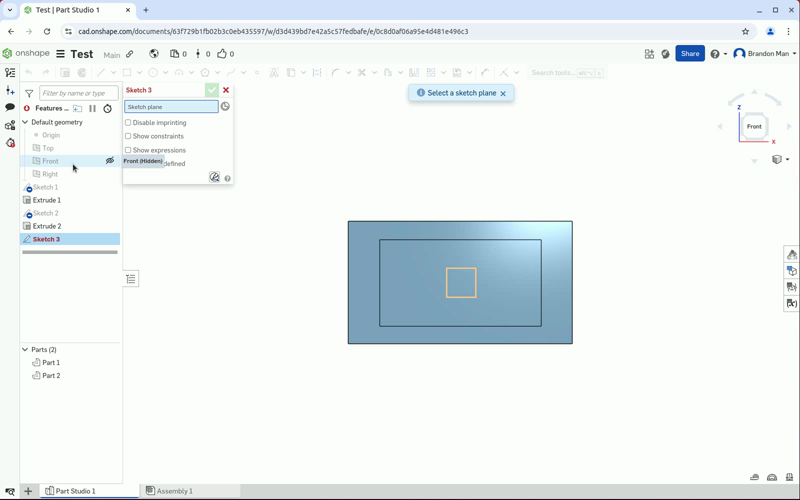
click(73, 163)
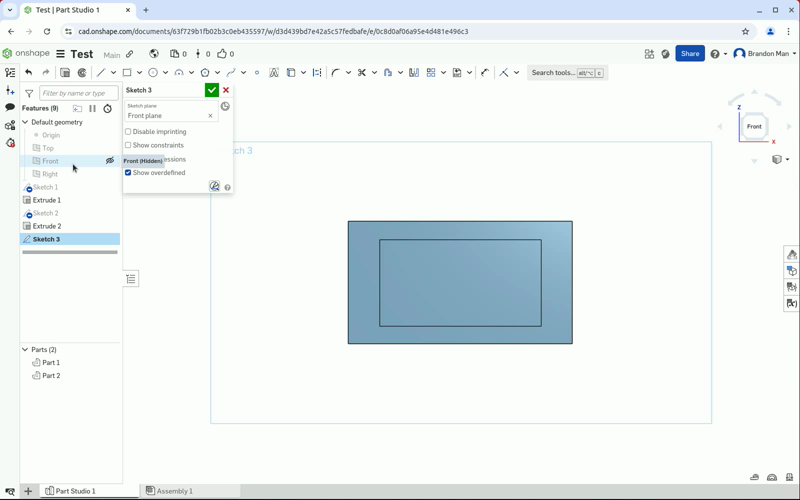
mouse_move(73, 352)
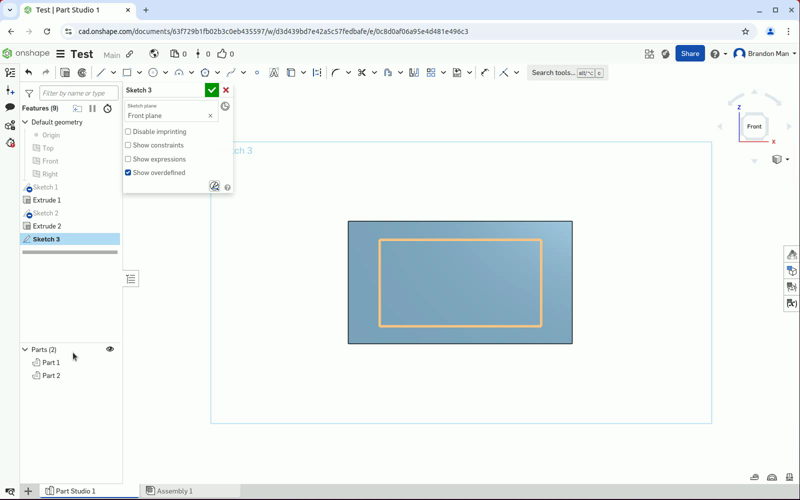
key(y)
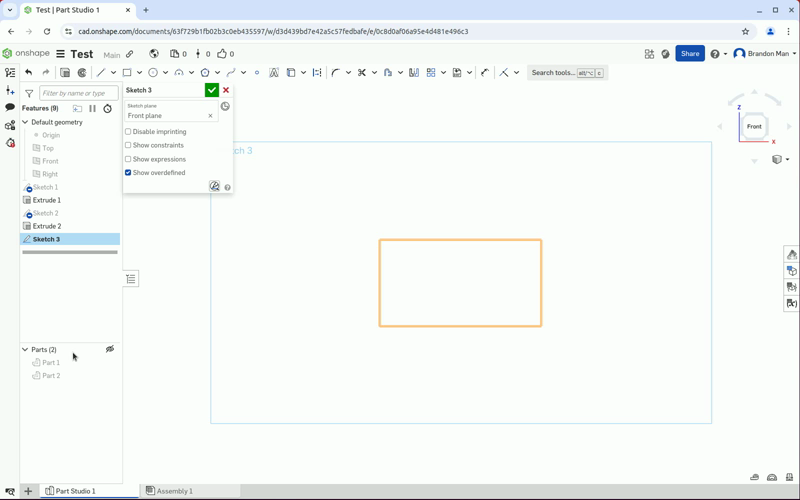
key(l)
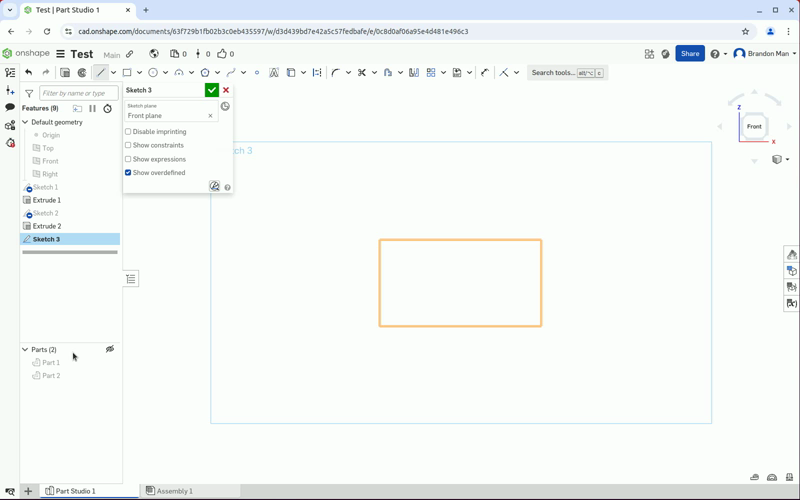
key_down(shift)
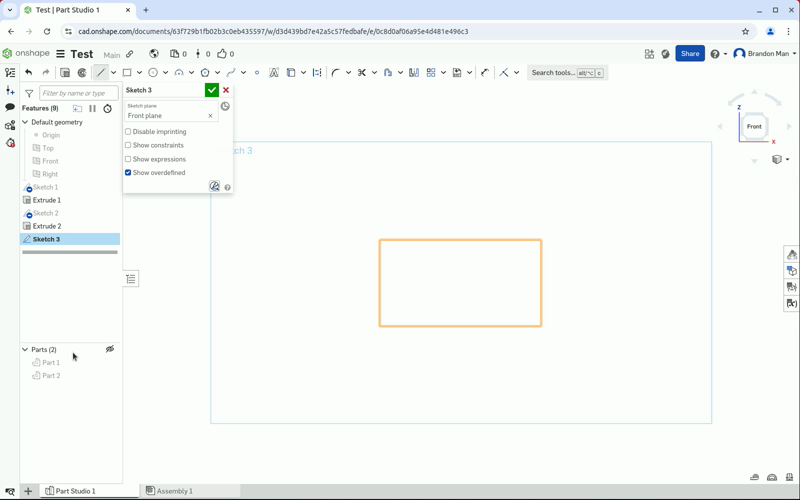
mouse_move(348, 343)
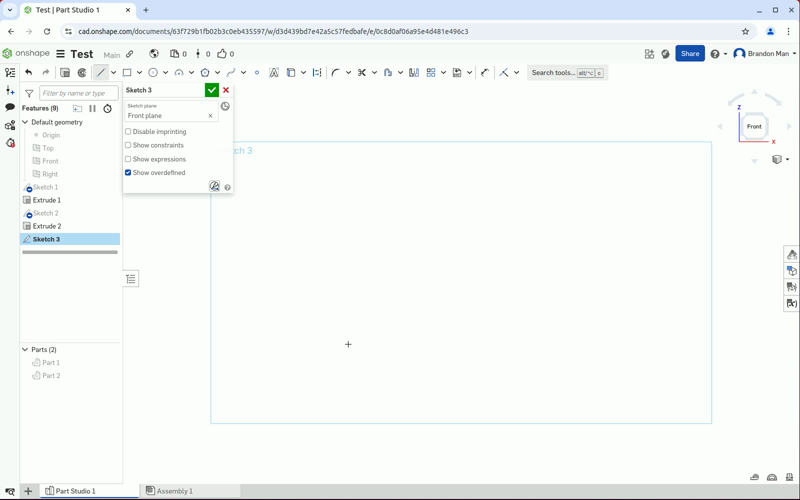
click(348, 343)
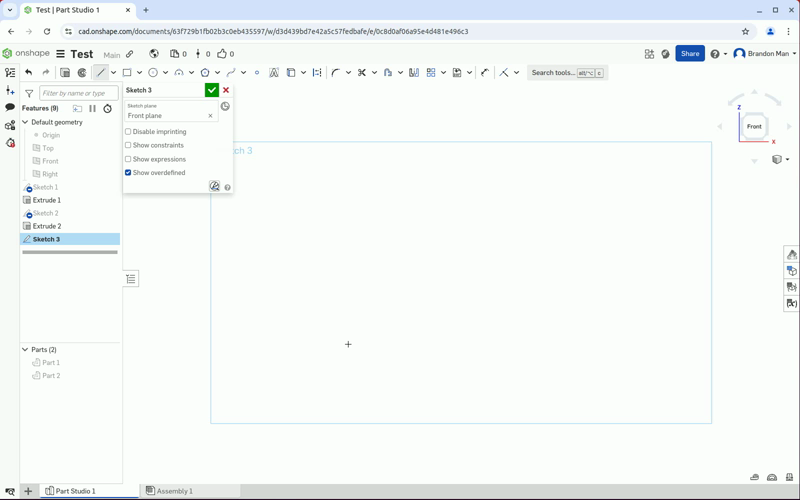
key_up(shift)
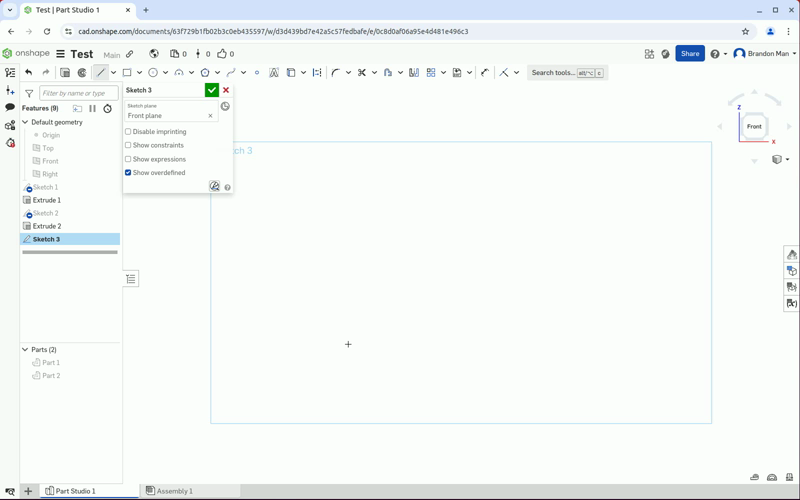
key_down(shift)
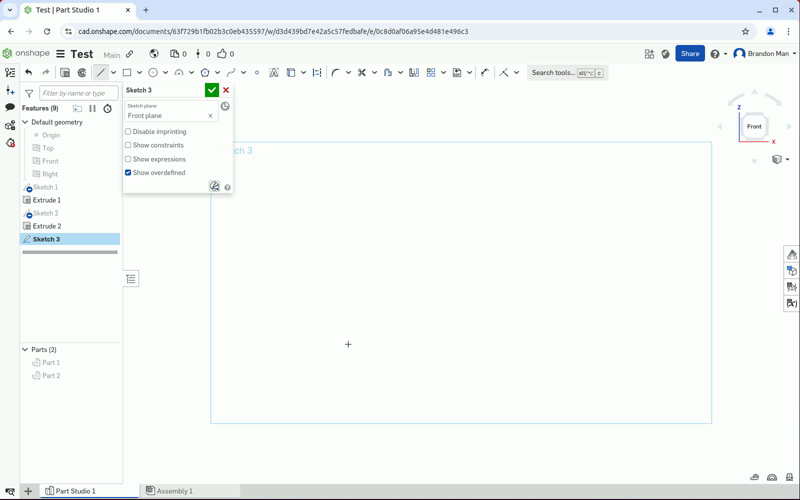
mouse_move(572, 343)
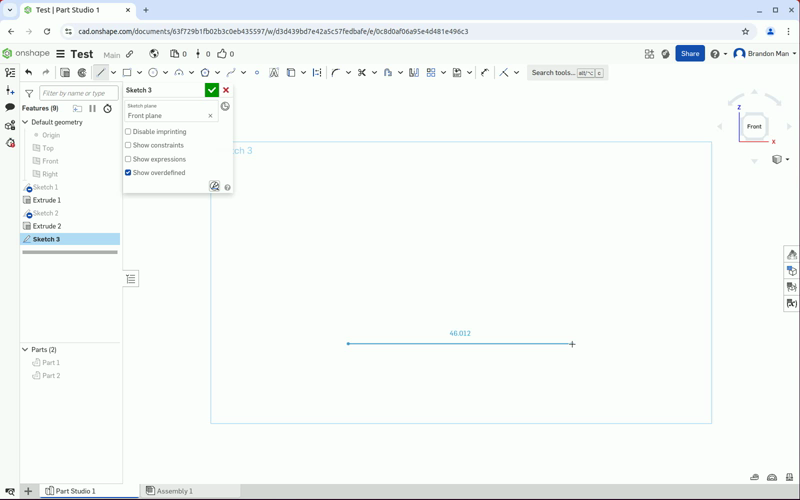
click(572, 343)
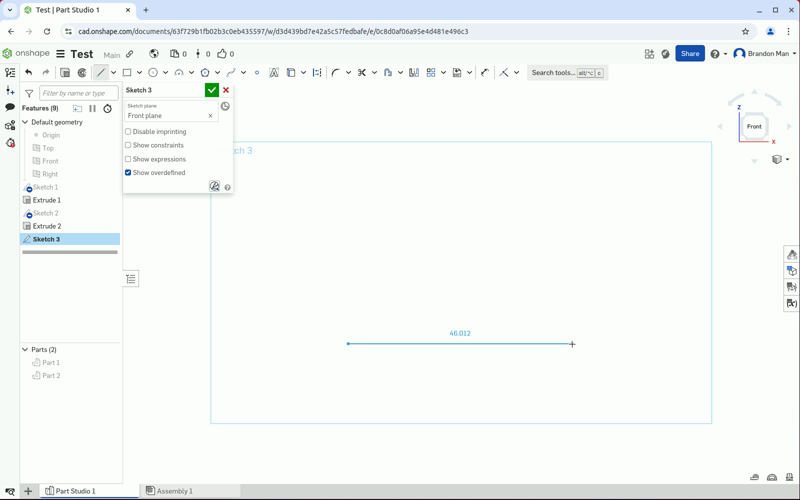
key_up(shift)
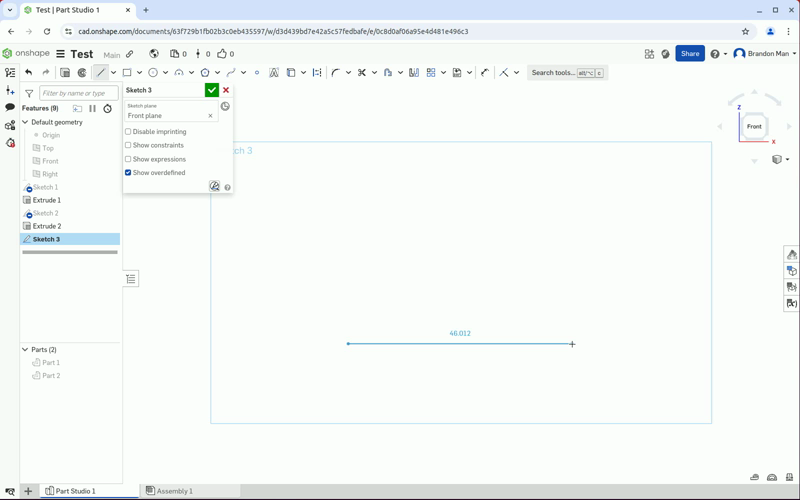
key_down(shift)
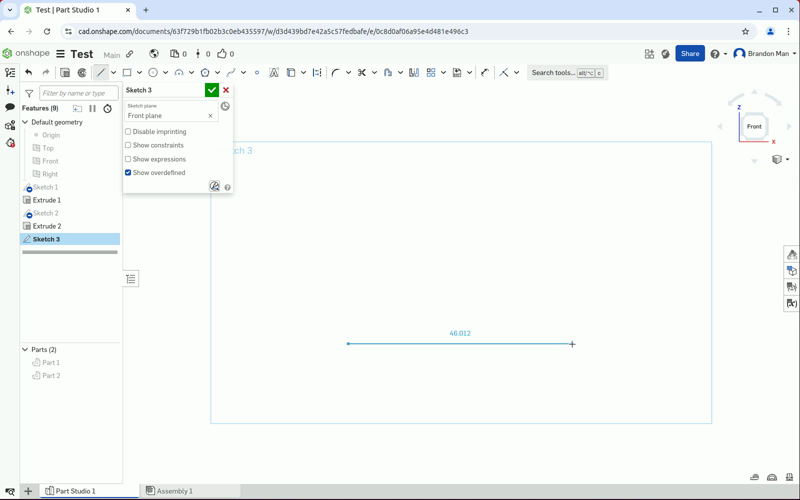
mouse_move(572, 221)
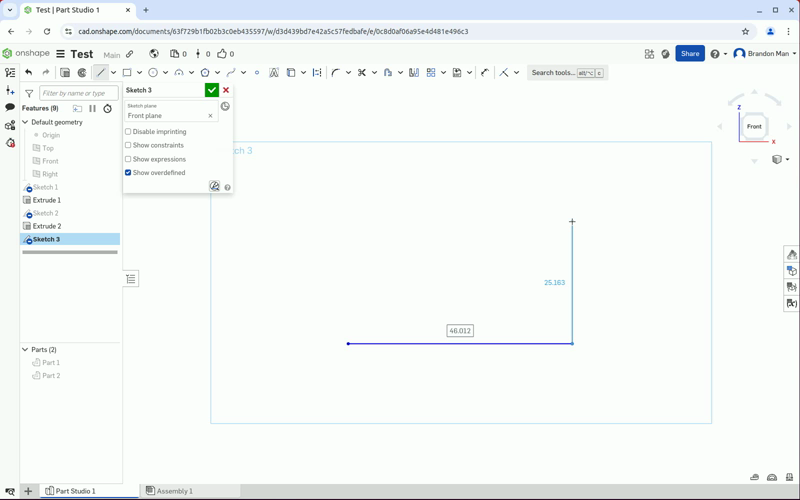
click(572, 221)
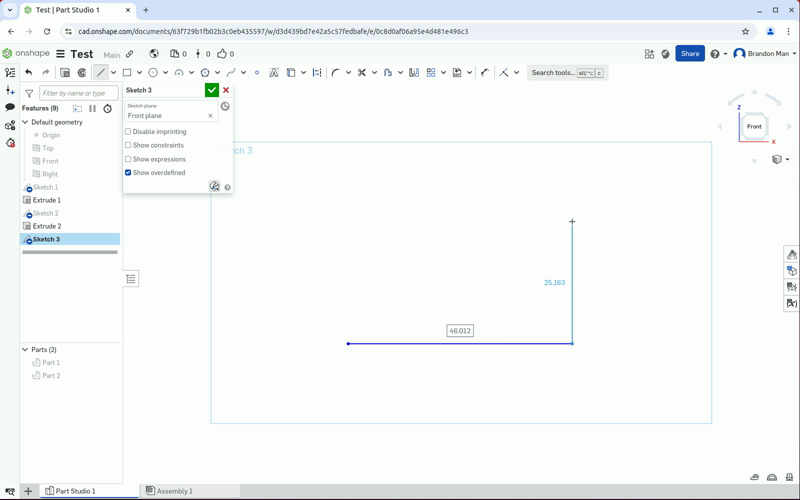
key_up(shift)
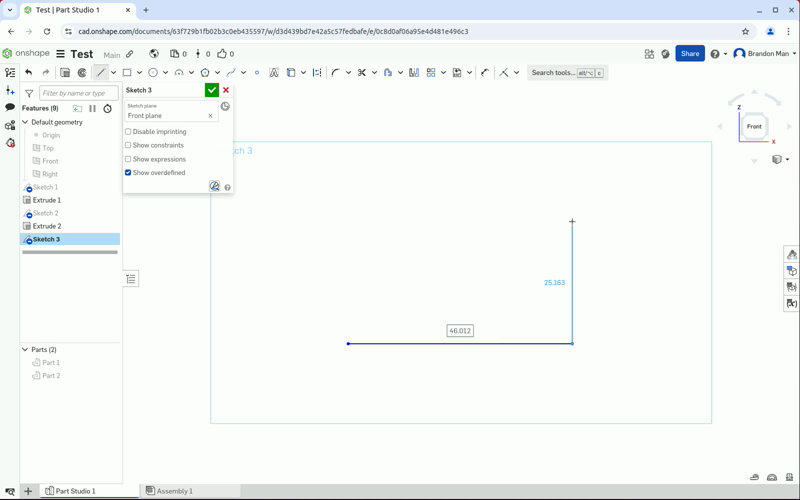
key_down(shift)
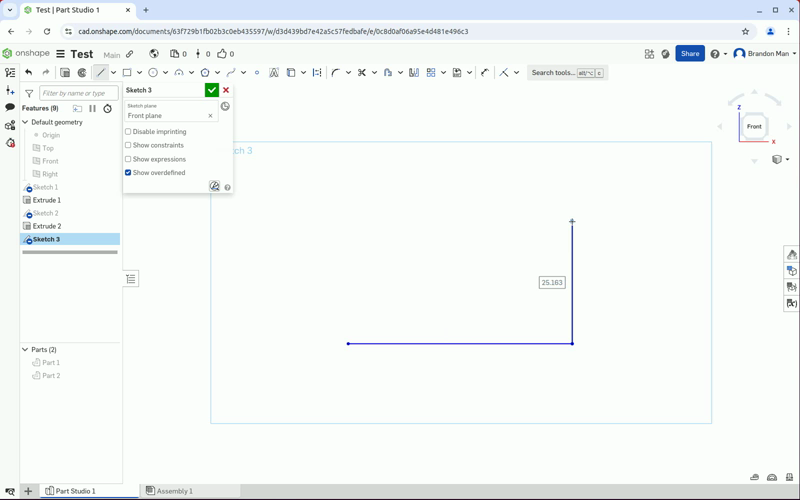
mouse_move(348, 221)
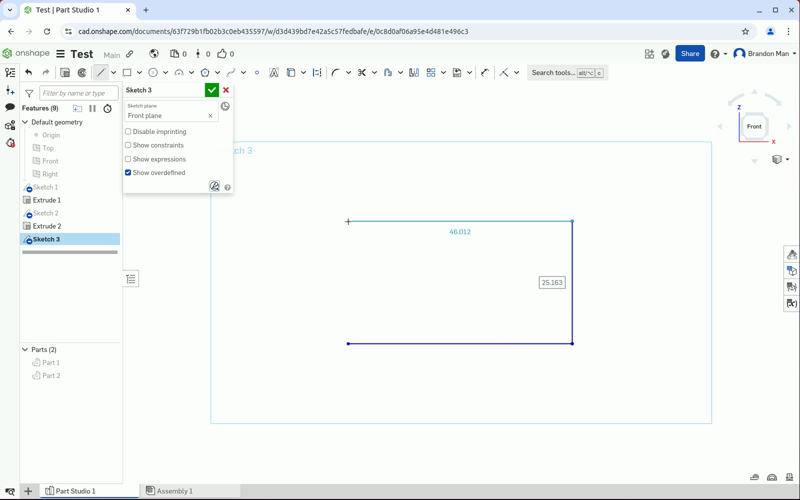
click(348, 221)
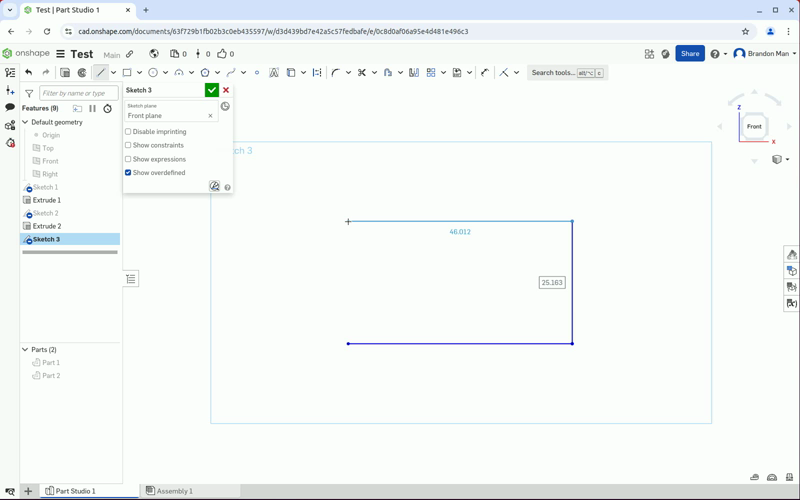
key_up(shift)
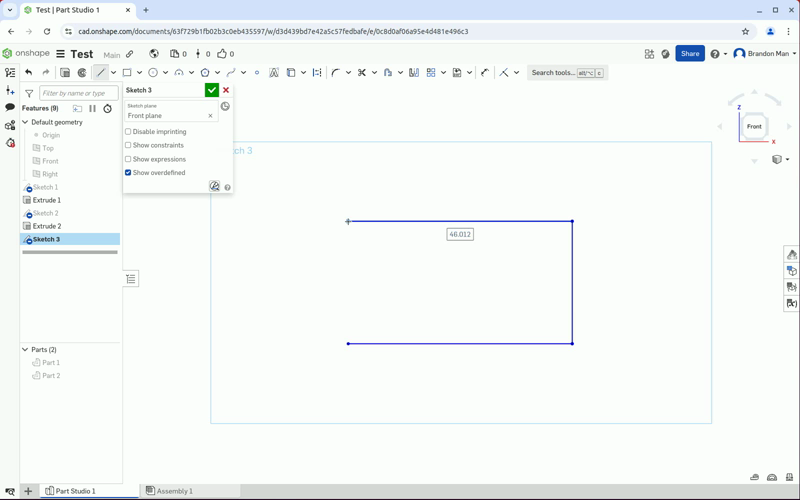
key_down(shift)
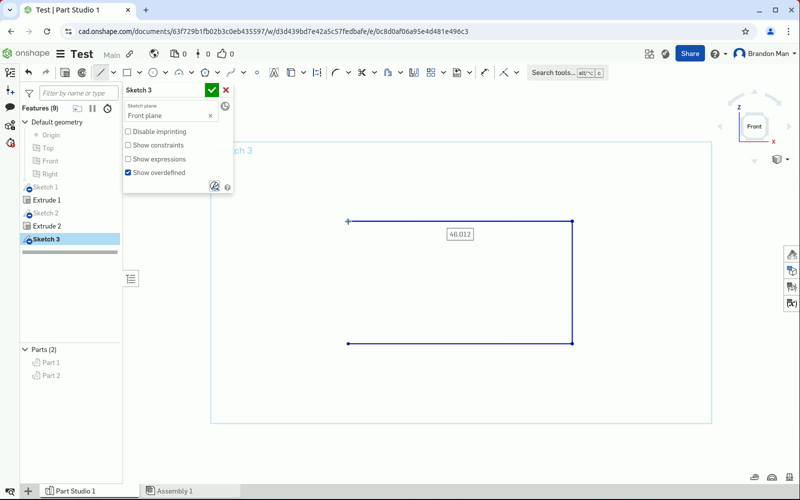
mouse_move(348, 343)
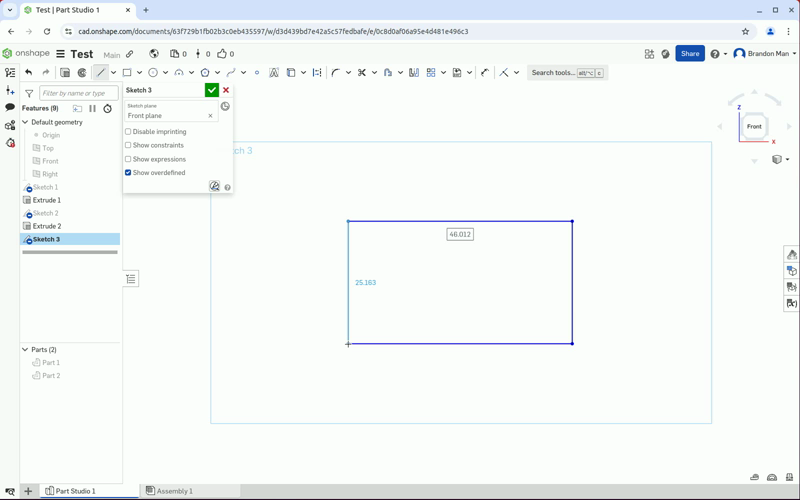
key_up(shift)
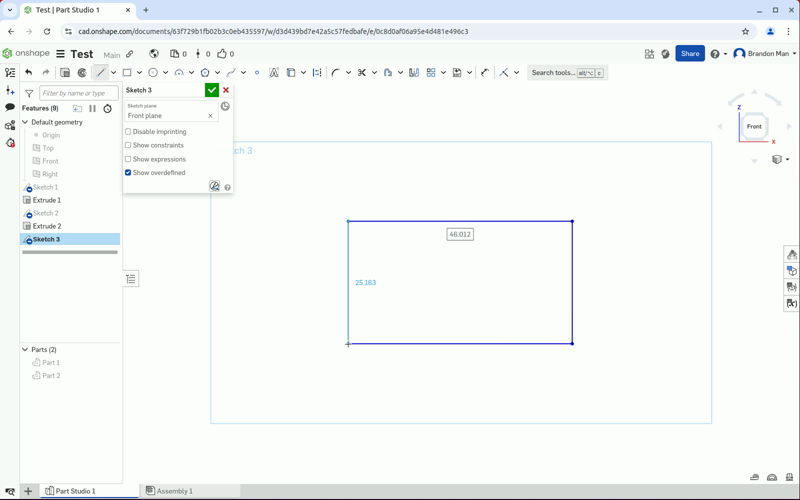
click(348, 343)
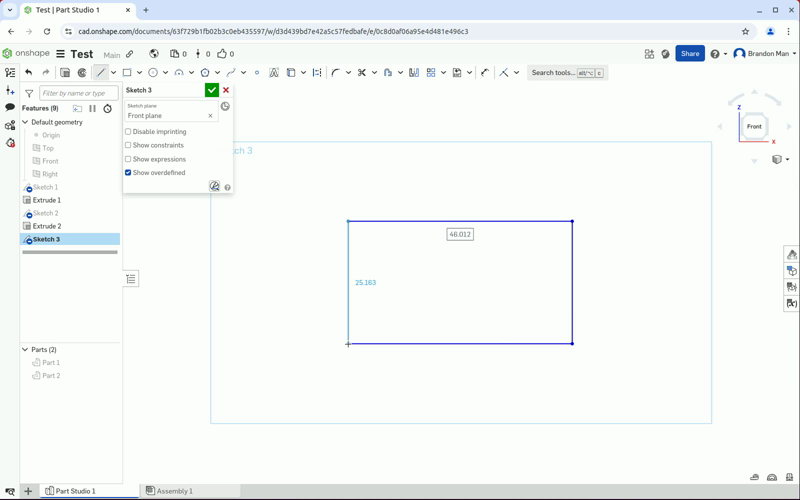
key(esc)
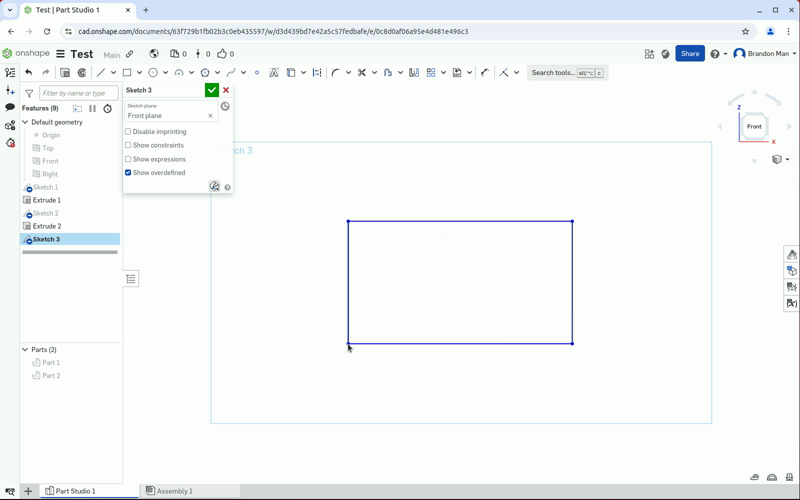
mouse_move(406, 301)
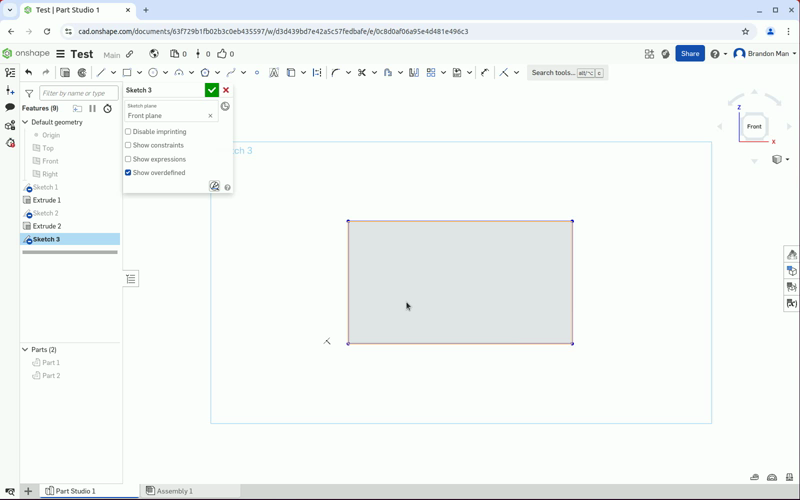
click(406, 301)
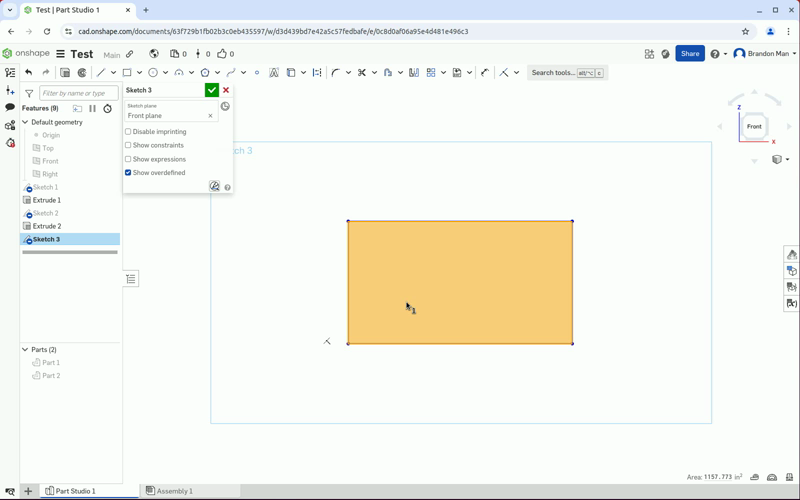
mouse_move(73, 352)
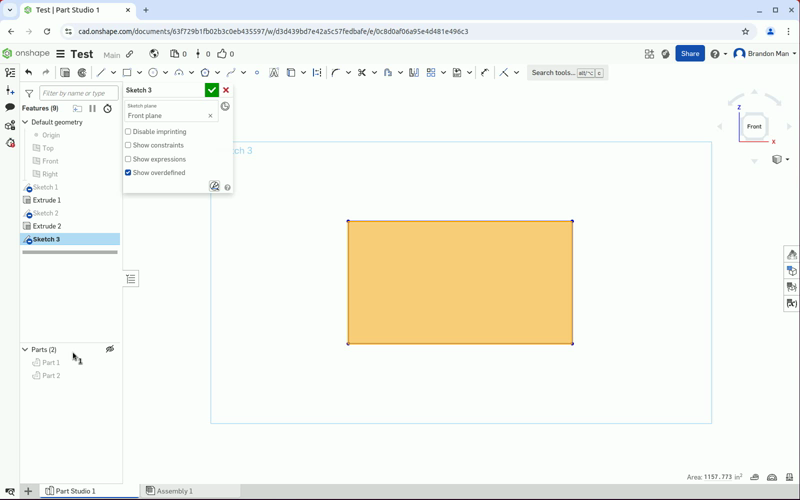
key(shift+y)
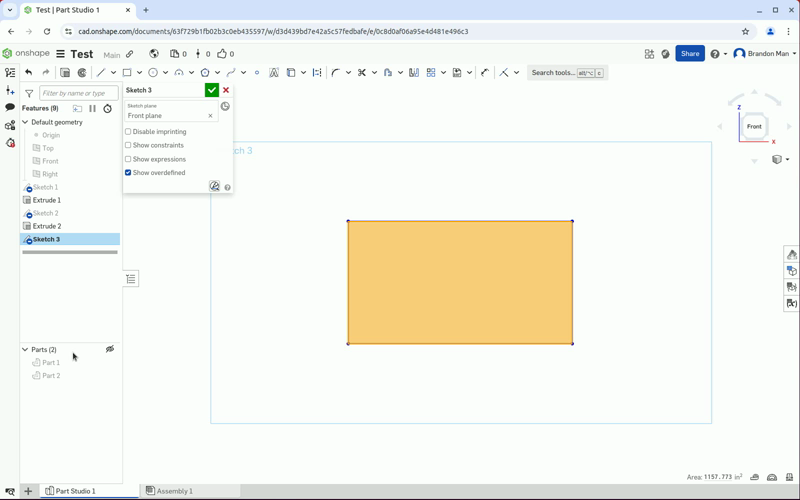
key(shift+e)
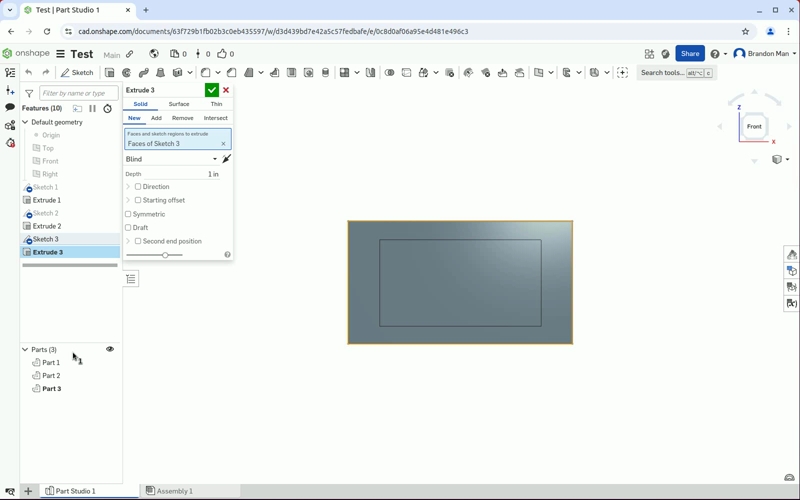
mouse_move(143, 106)
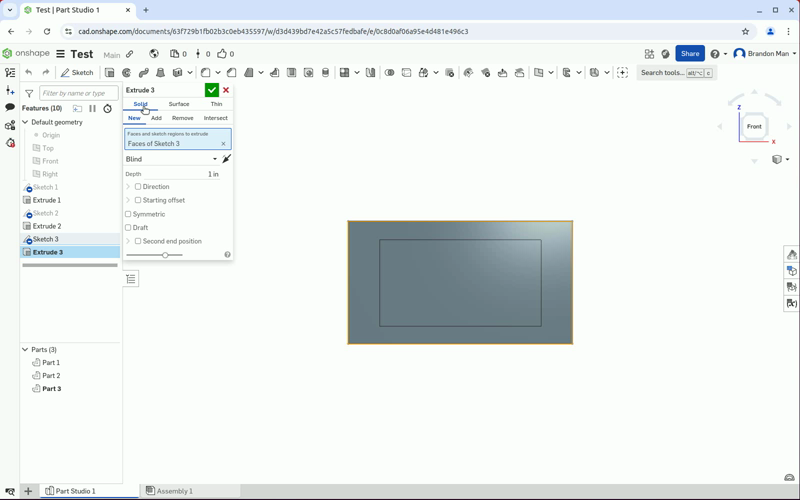
click(143, 106)
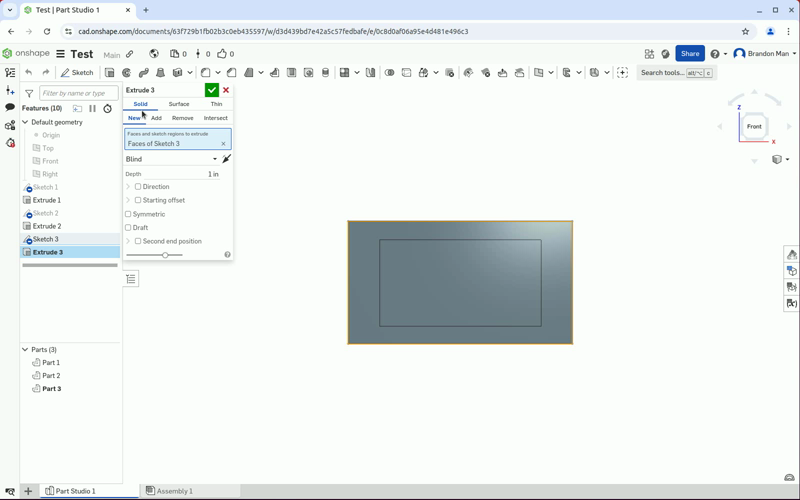
mouse_move(137, 120)
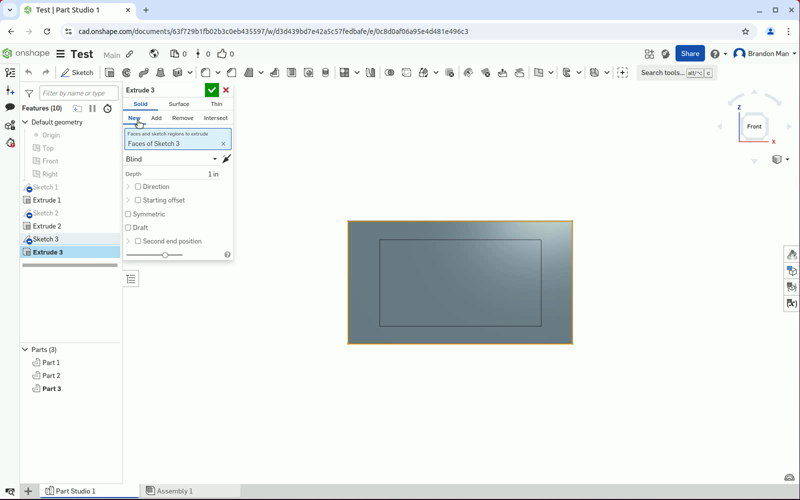
click(137, 120)
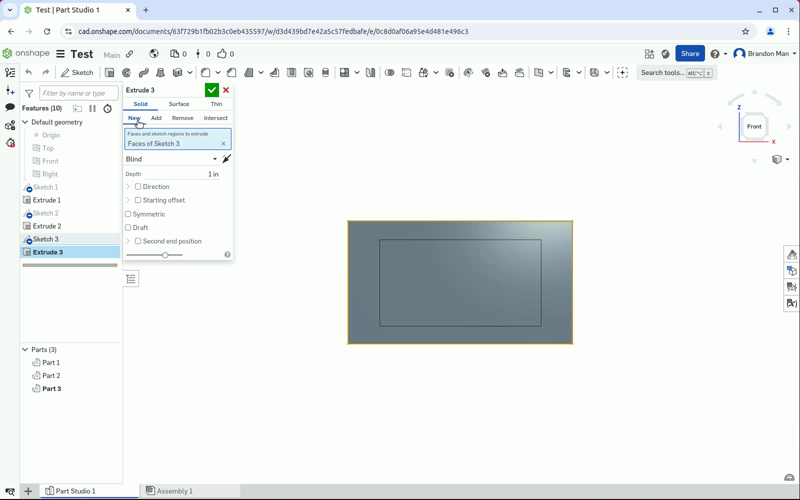
key(tab, 4)
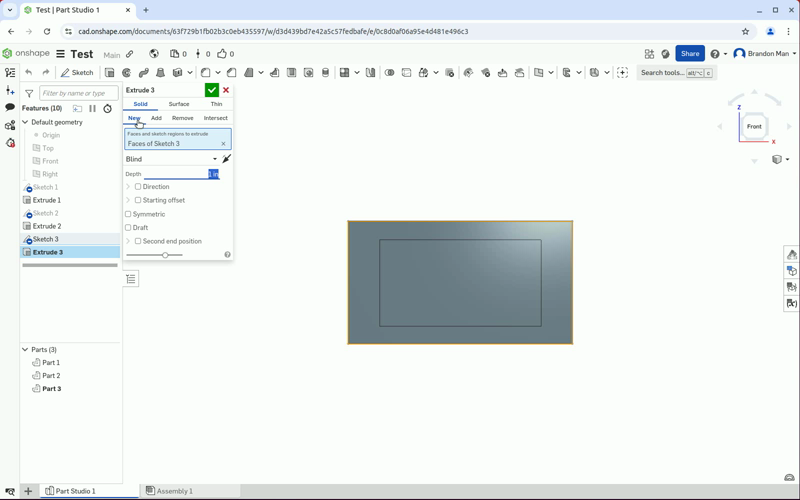
text(8.425)
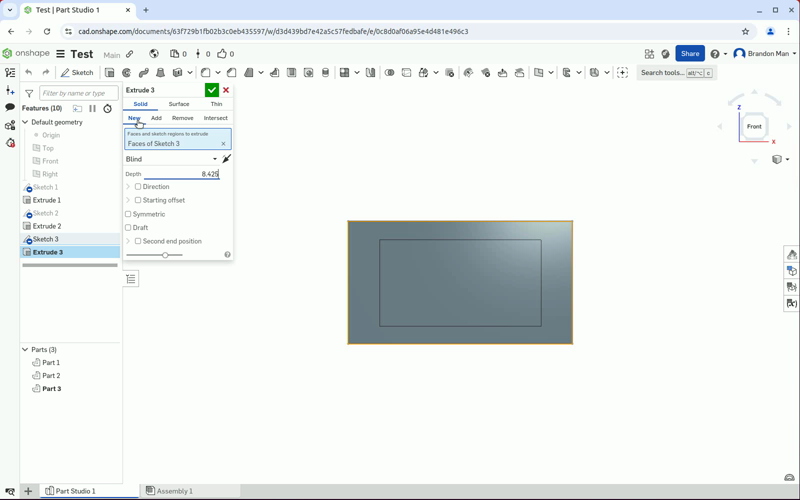
key(enter)
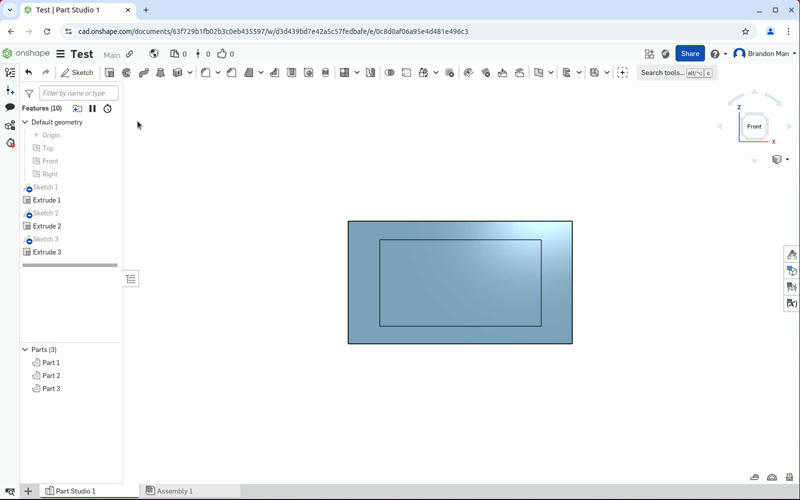
key(shift+h)
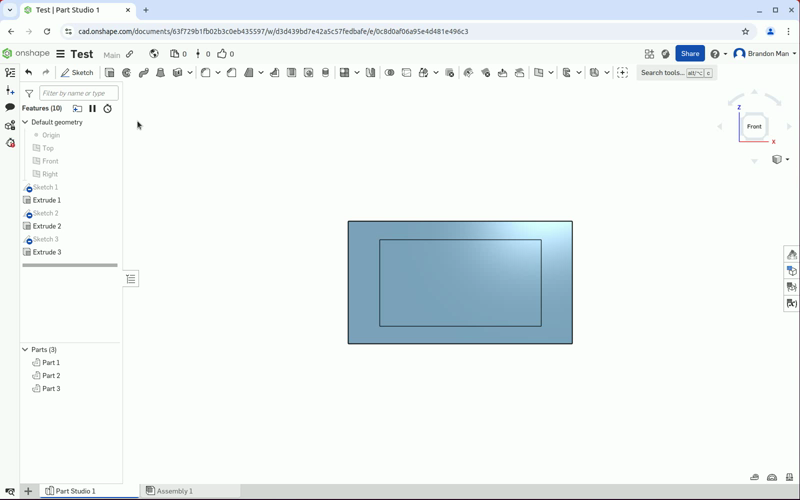
key(shift+h)
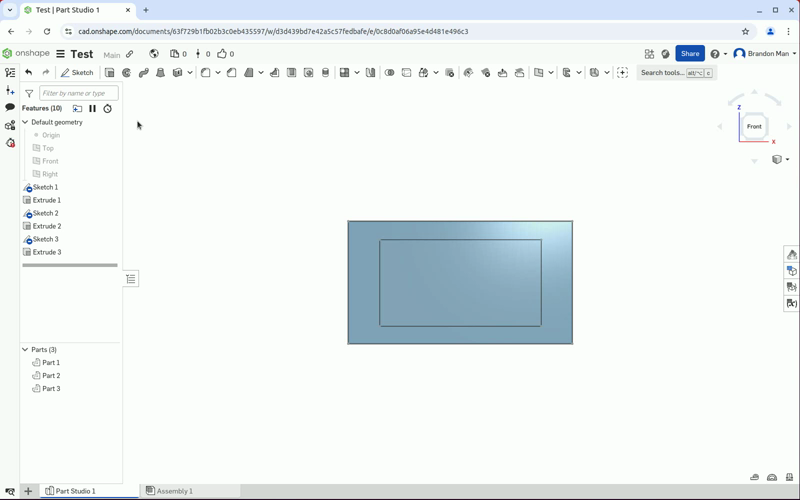
key(shift+7)
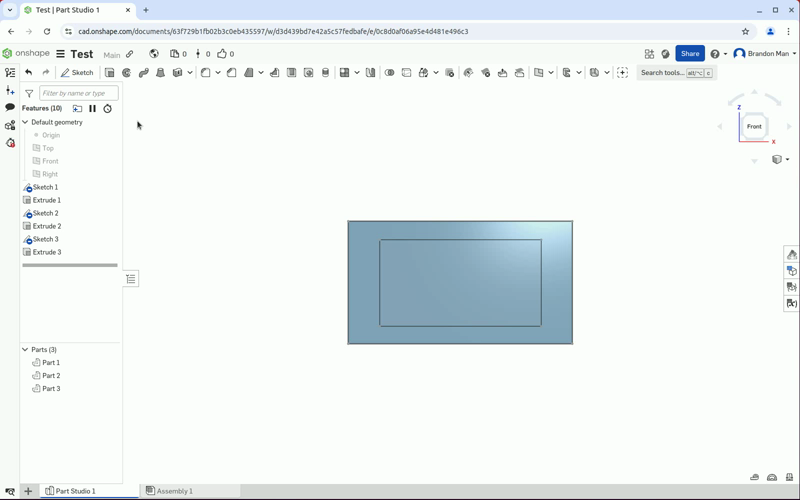
key(left, 2)
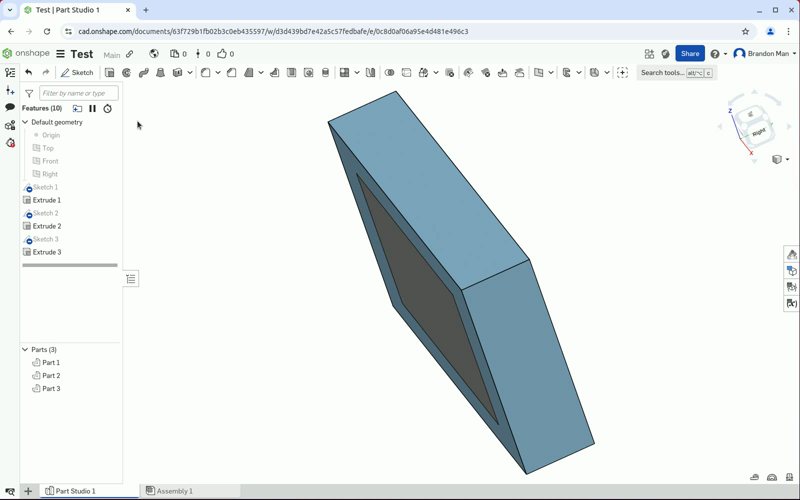
key(down, 2)
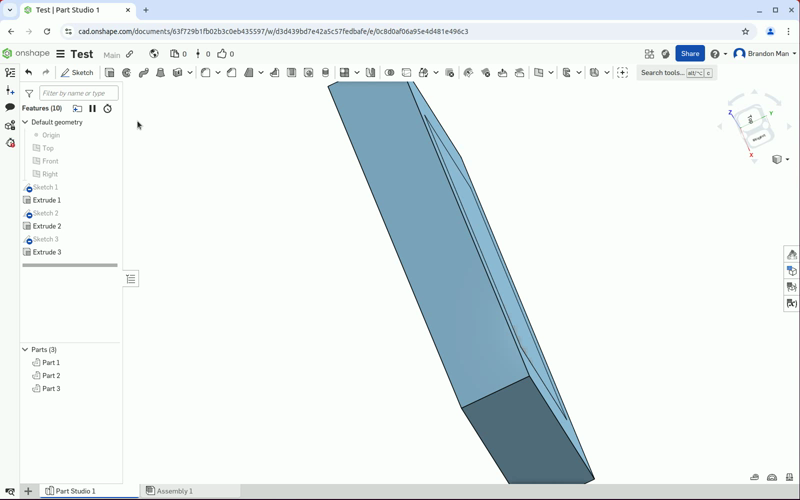
key(up, 2)
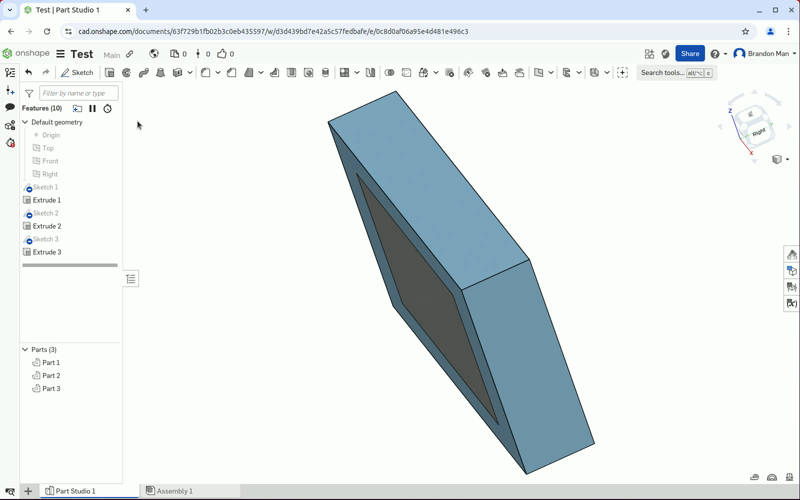
key(right, 2)
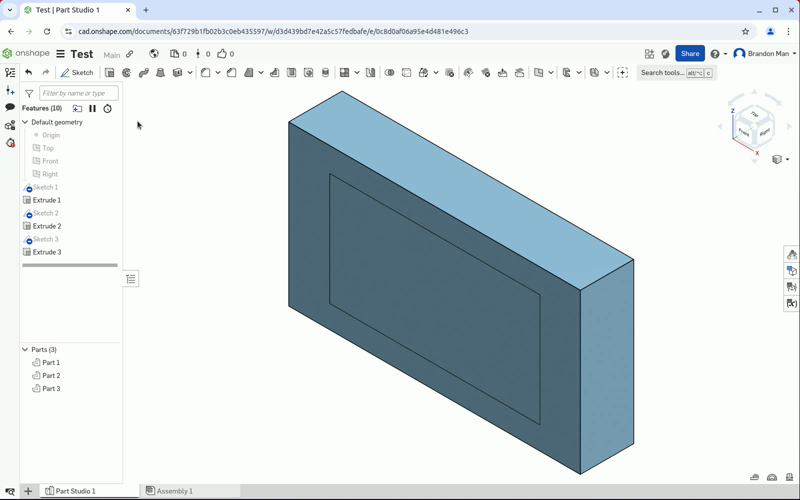
mouse_move(73, 189)
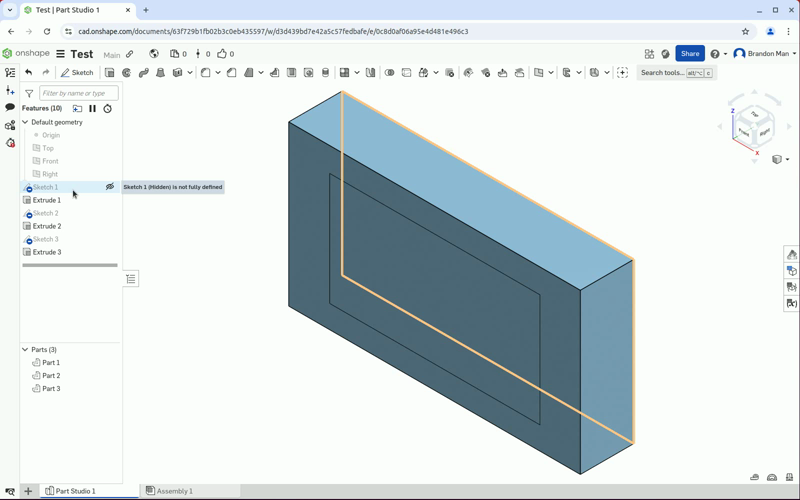
click(73, 189)